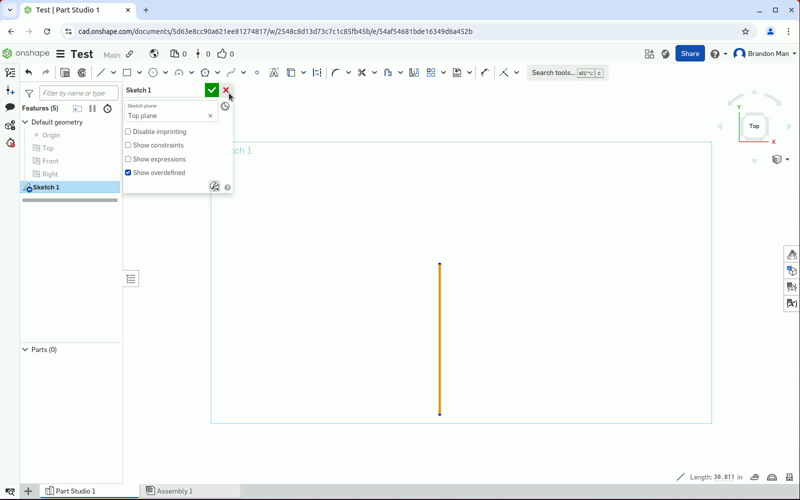
key(shift+h)
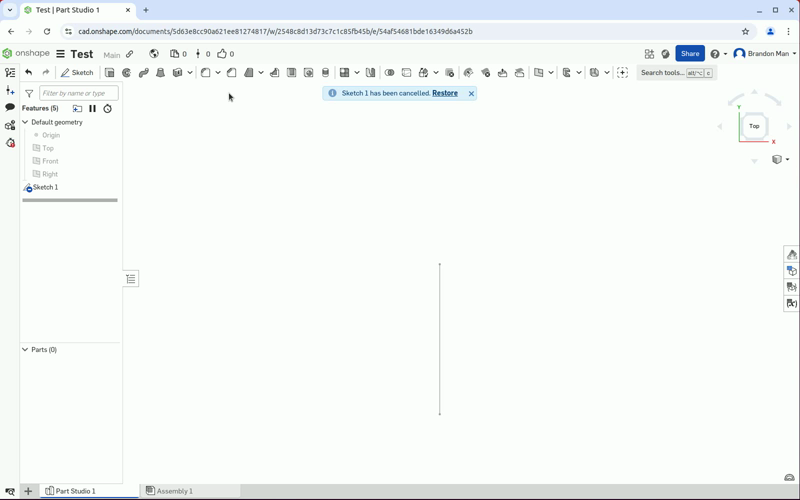
mouse_move(73, 352)
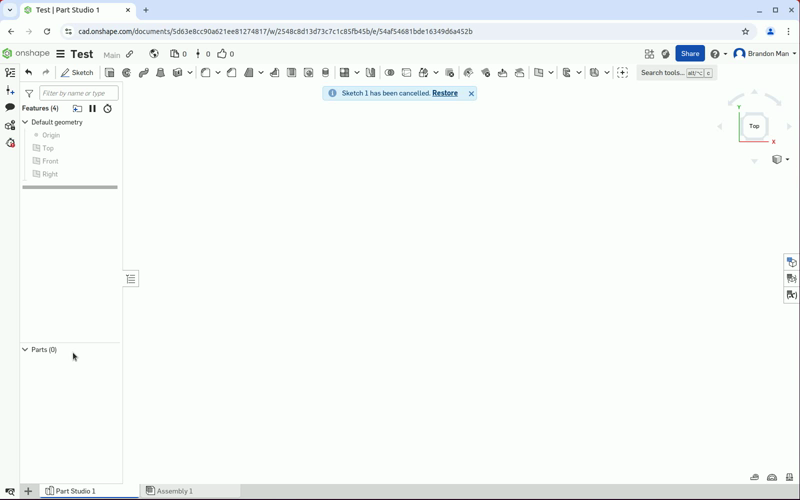
key(y)
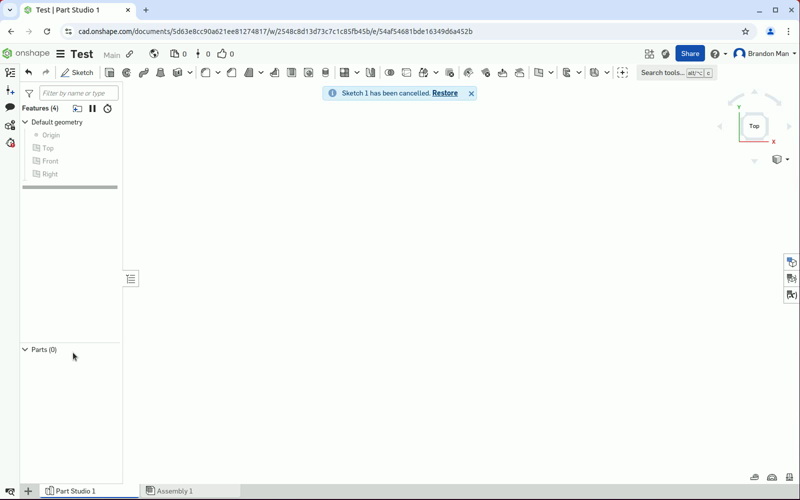
key(shift+p)
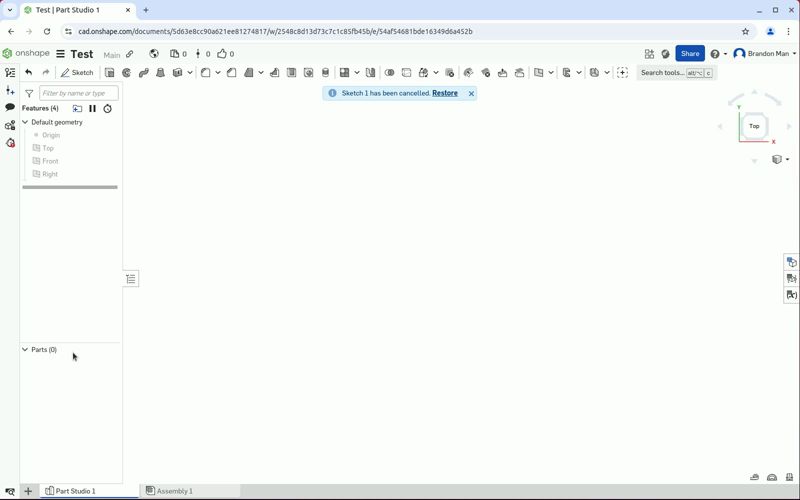
key(space)
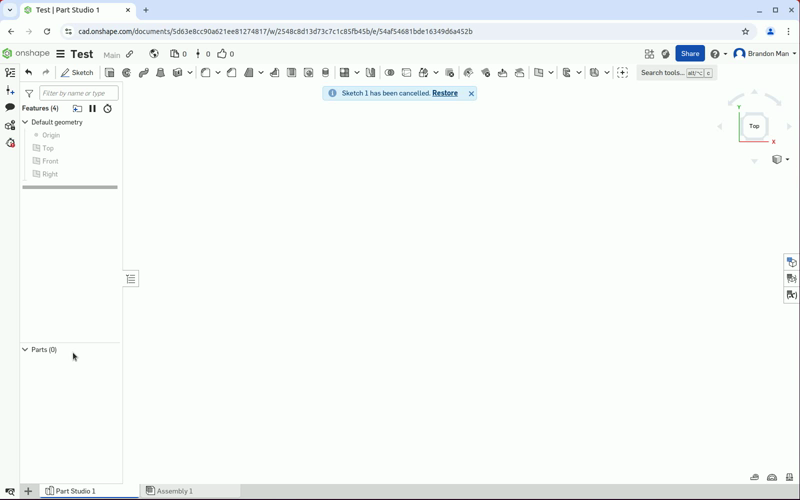
key_down(shift)
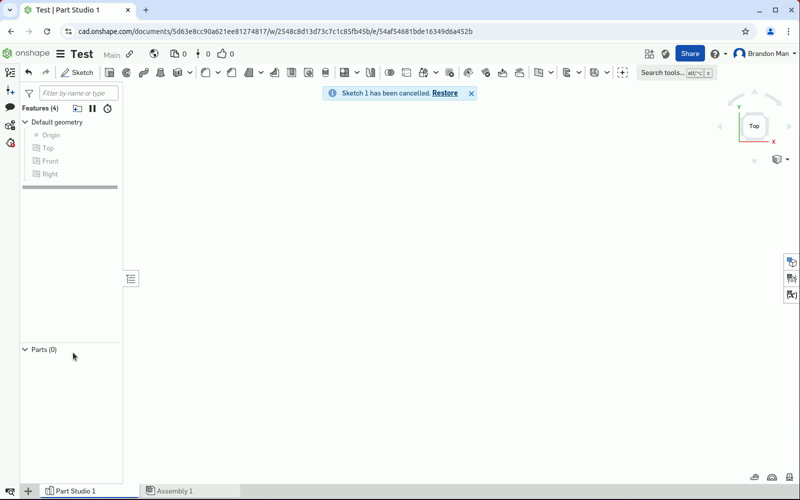
key(up)
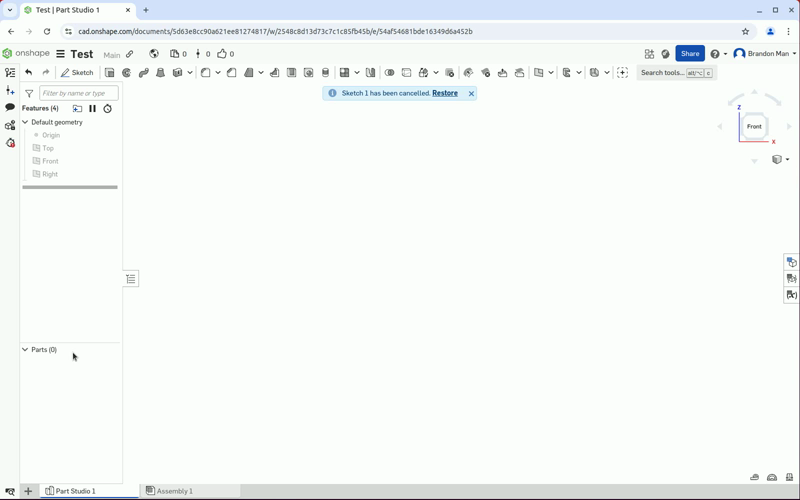
key_up(shift)
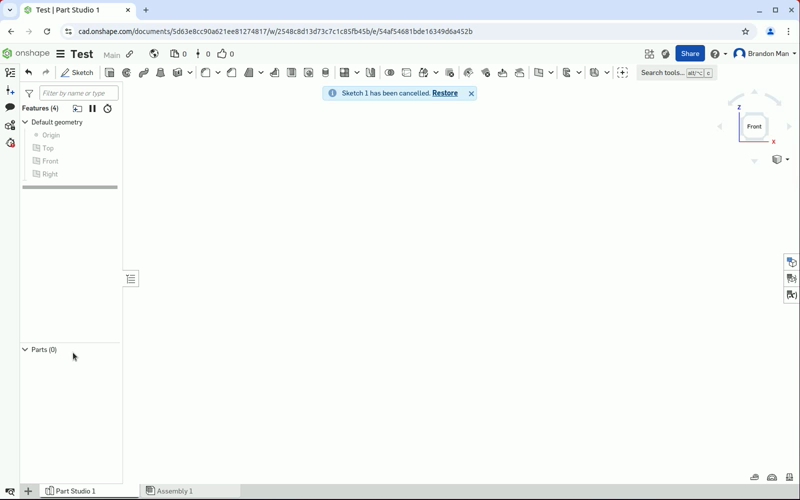
mouse_move(73, 352)
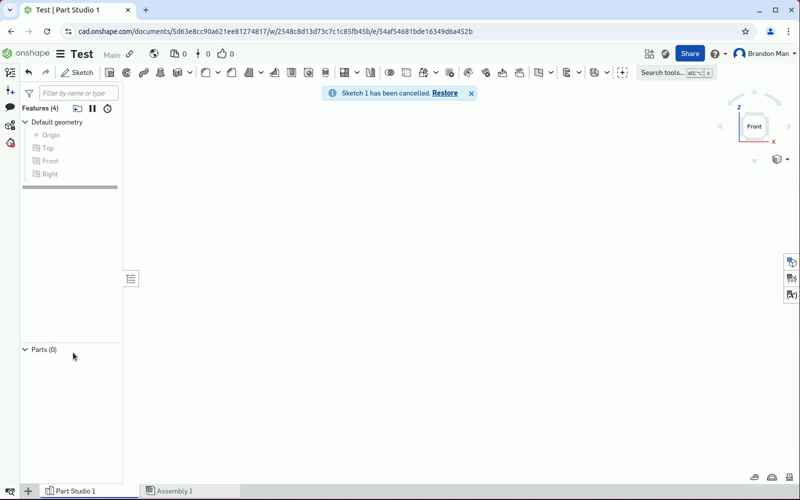
key(shift+y)
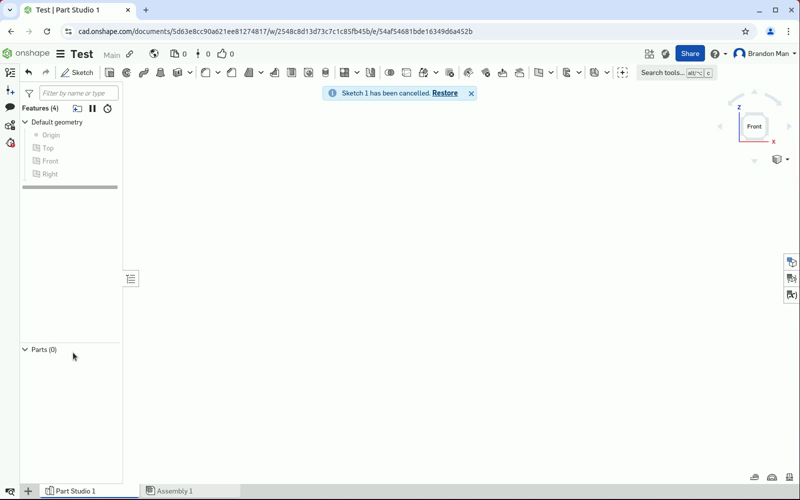
key(shift+s)
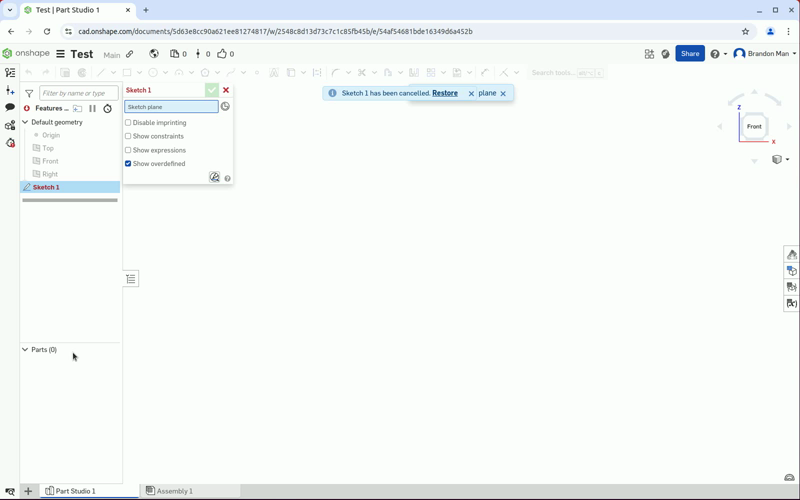
mouse_move(73, 163)
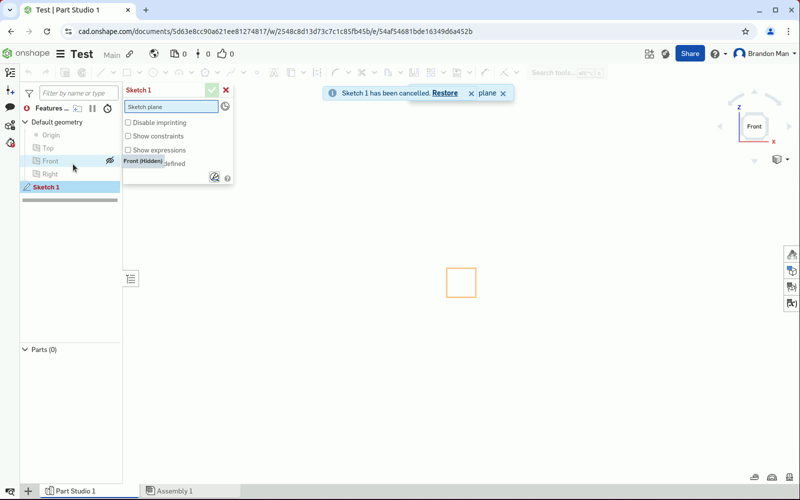
click(73, 163)
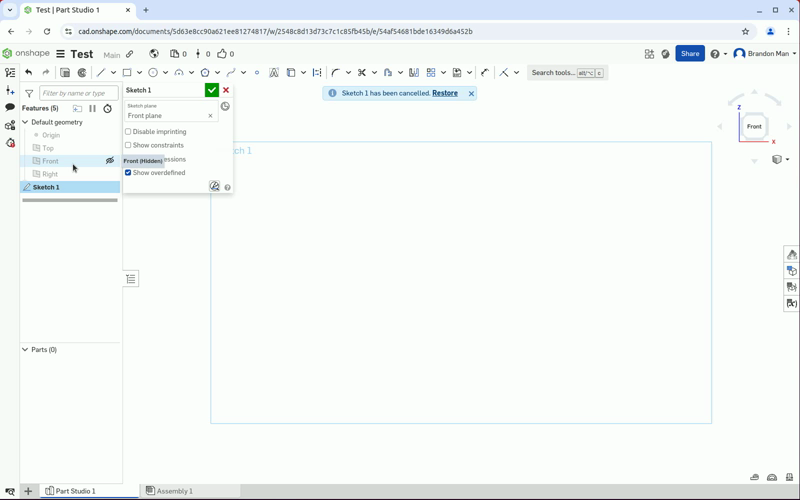
mouse_move(73, 352)
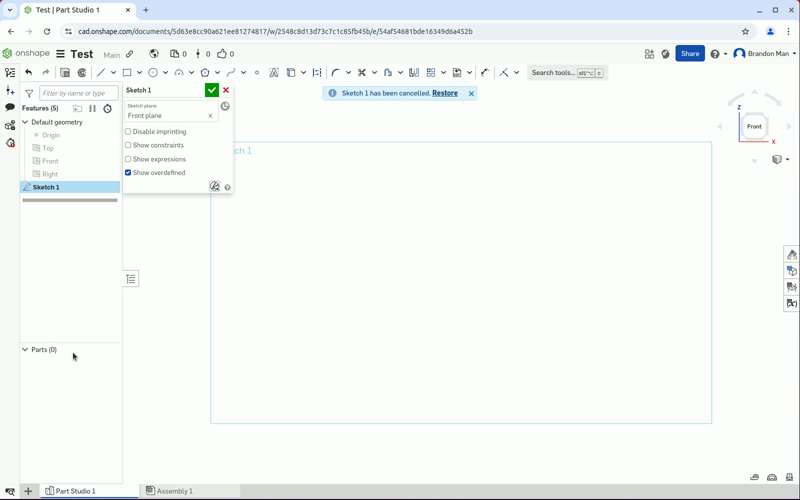
key(y)
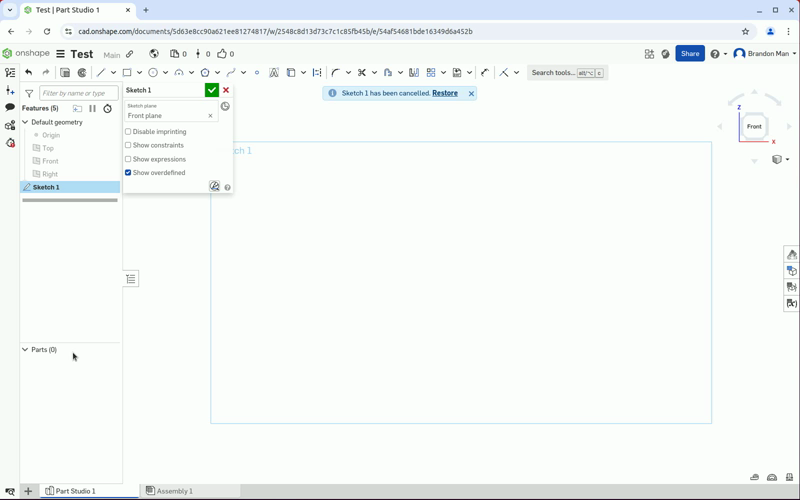
key(l)
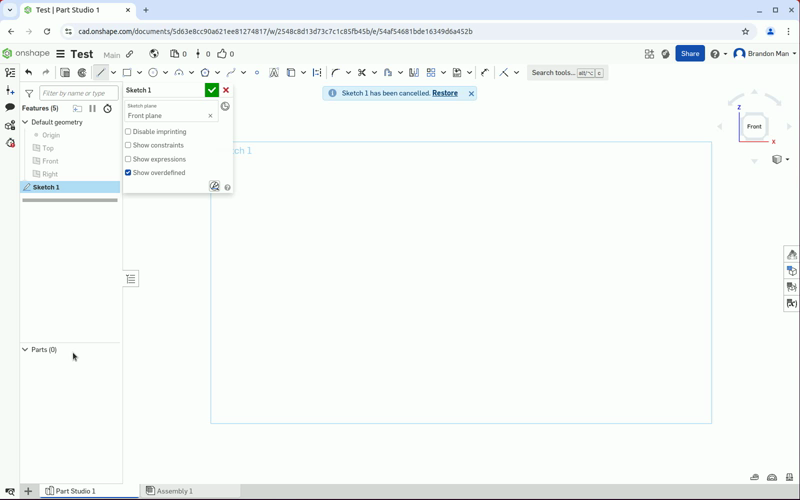
key_down(shift)
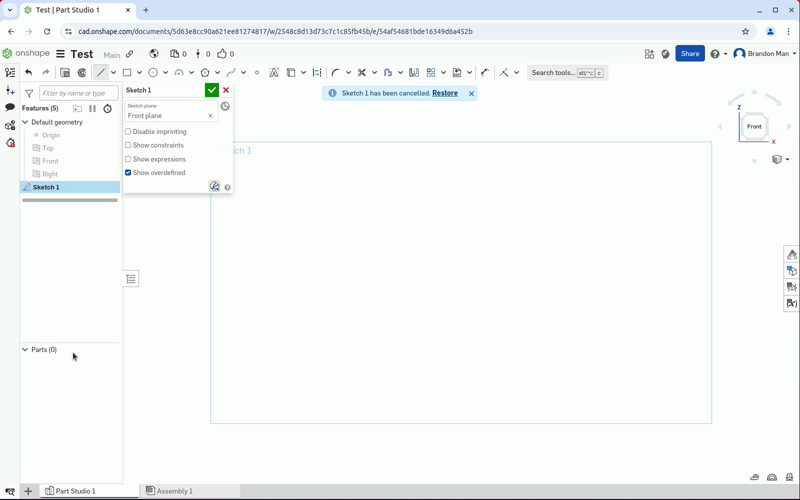
mouse_move(376, 308)
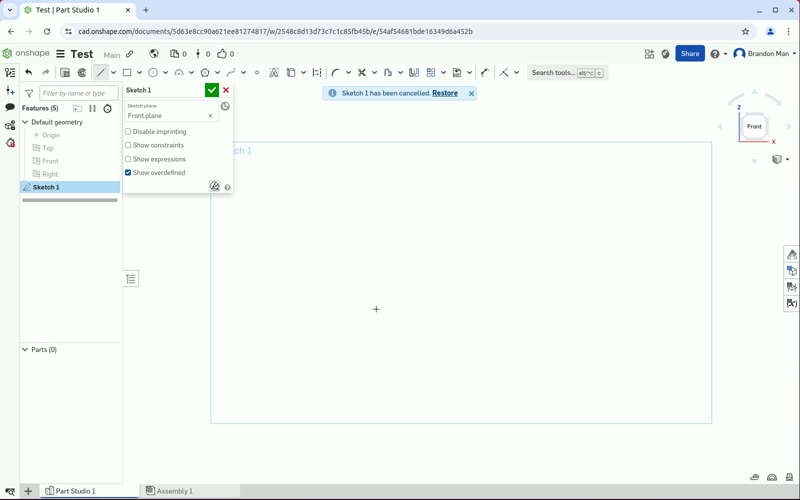
click(376, 308)
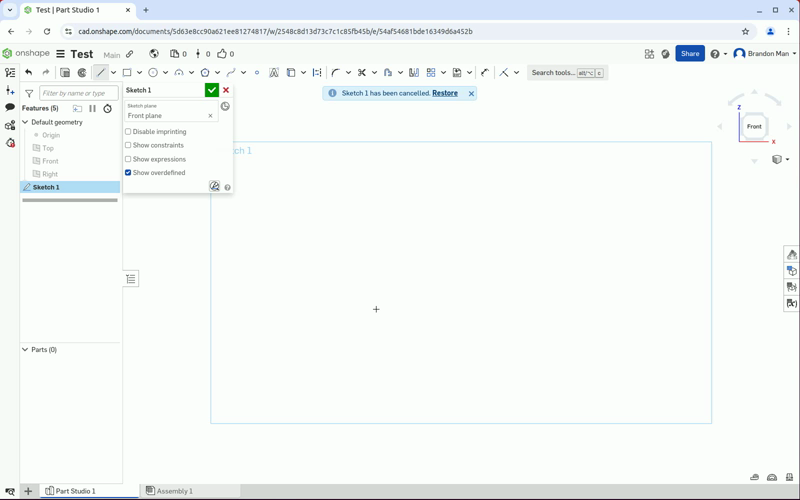
key_up(shift)
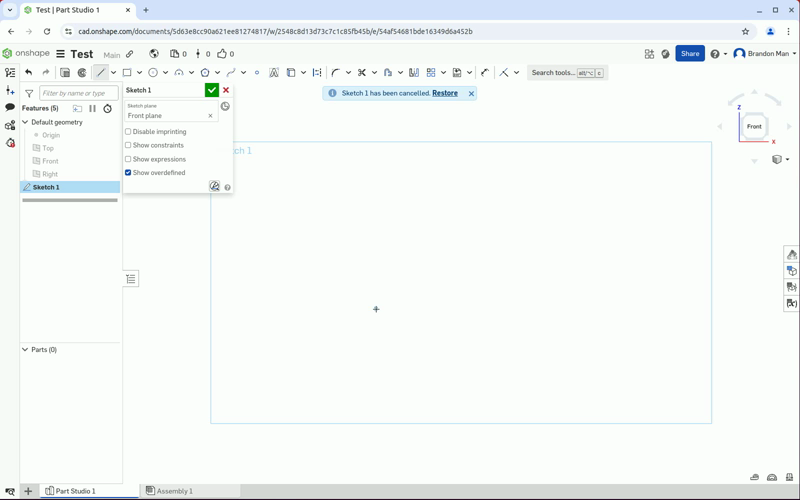
key_down(shift)
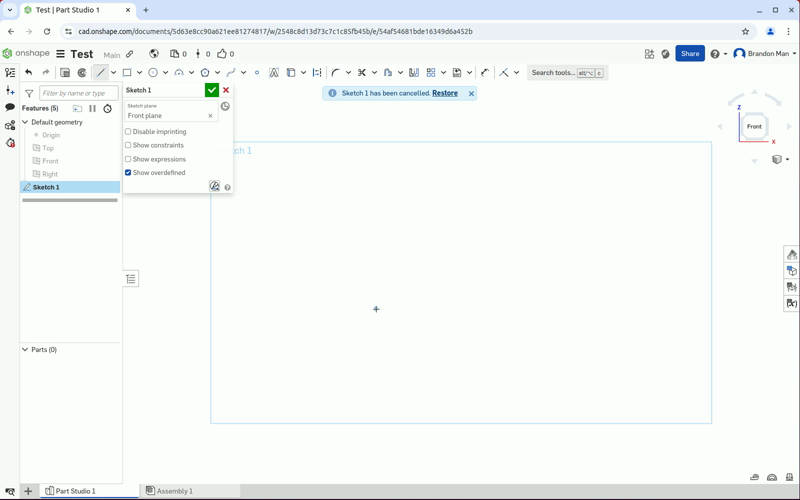
mouse_move(549, 308)
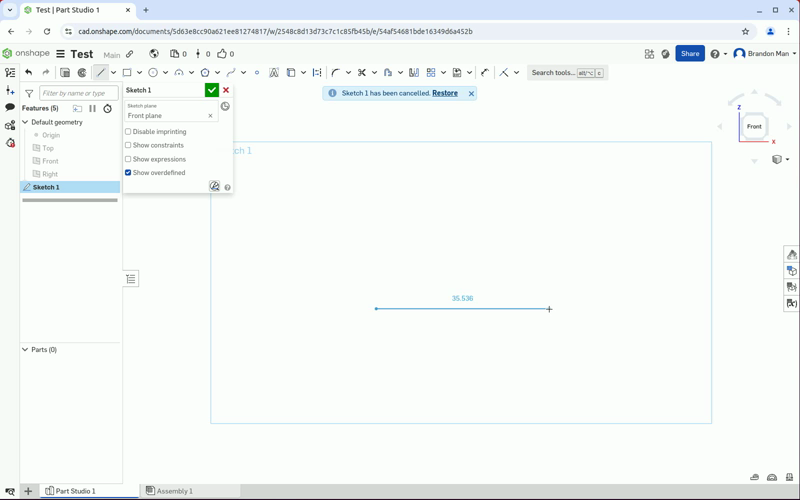
click(549, 308)
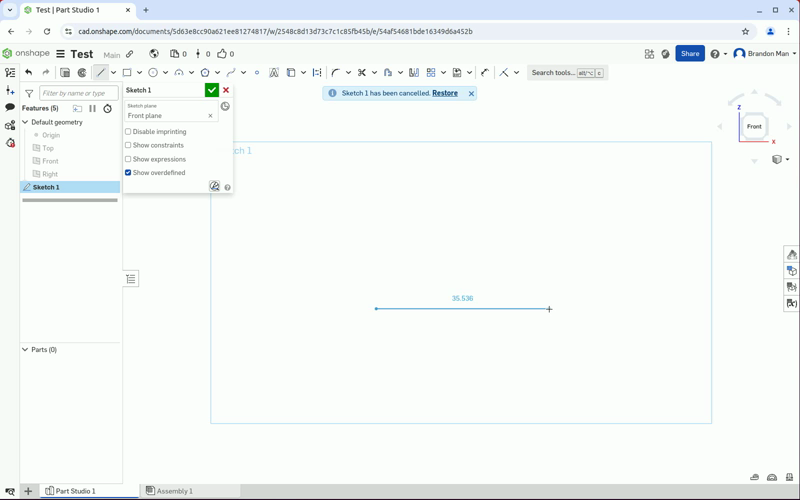
key_up(shift)
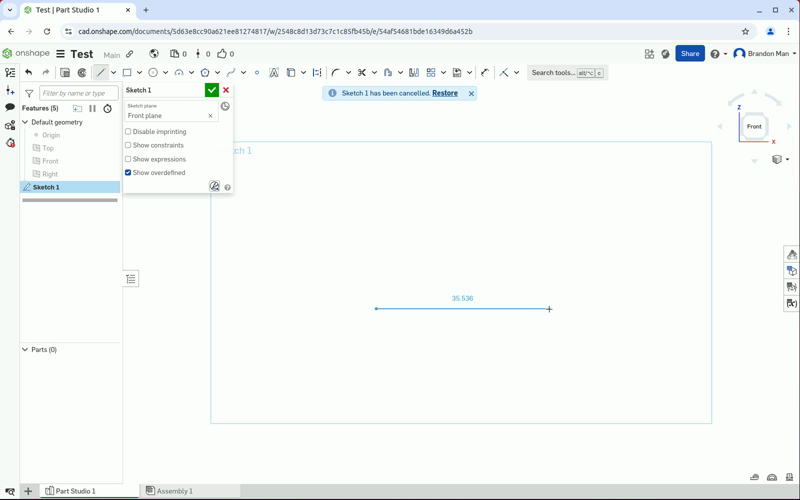
key_down(shift)
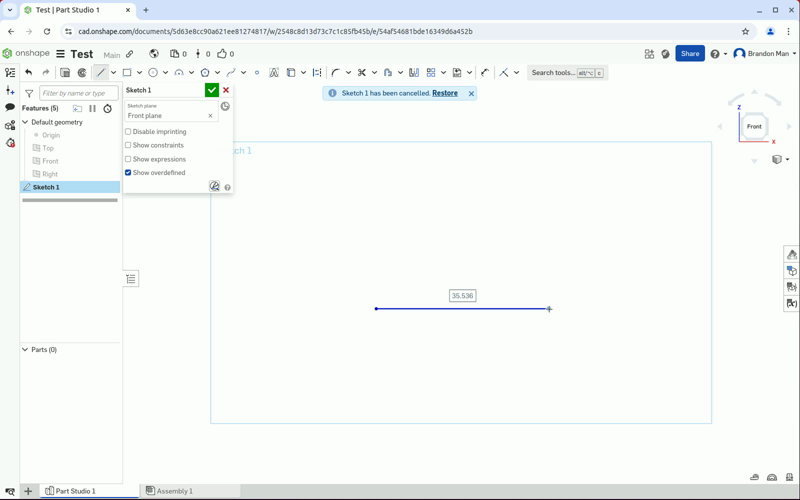
mouse_move(549, 170)
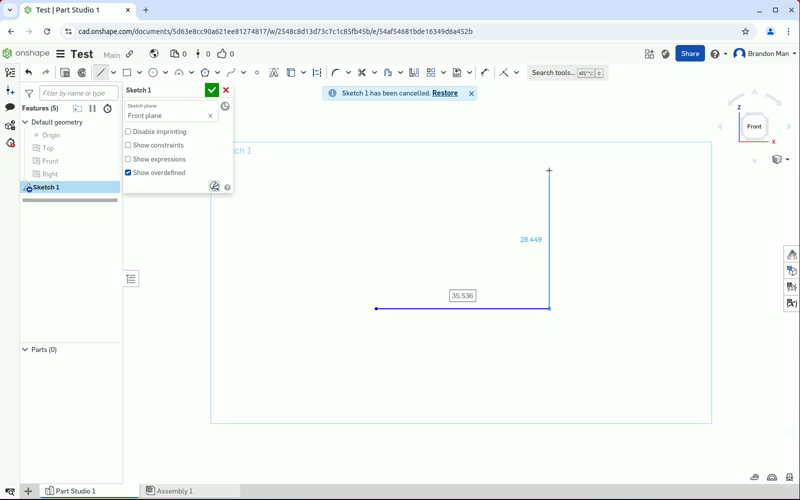
click(549, 170)
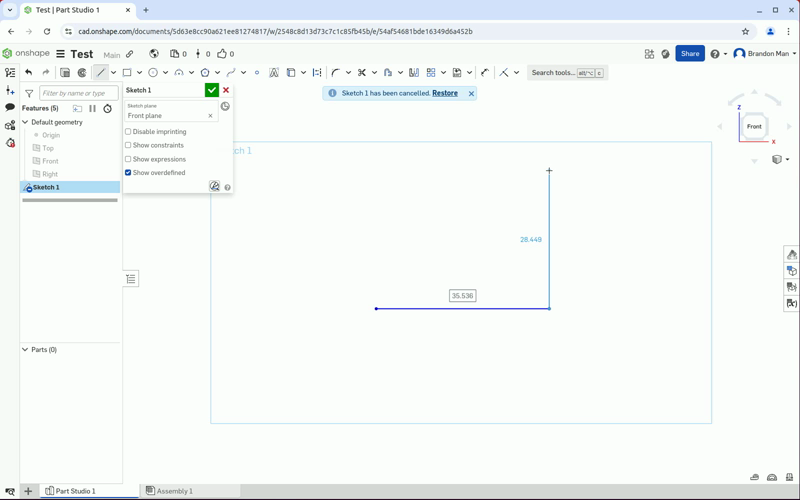
key_up(shift)
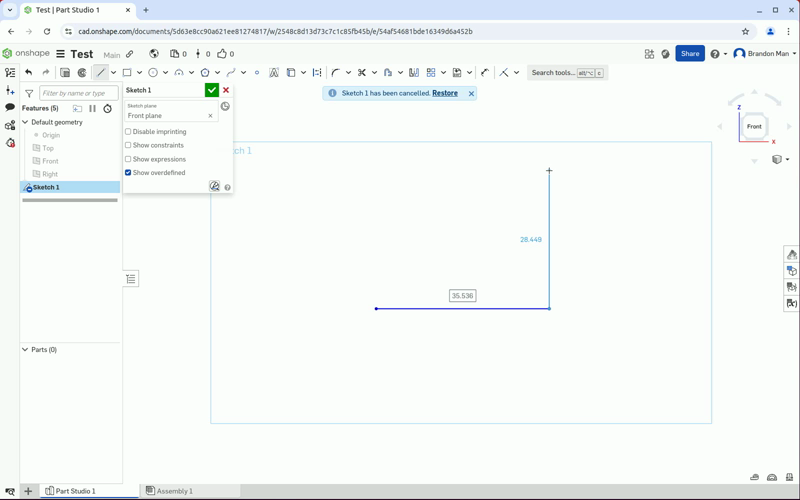
key_down(shift)
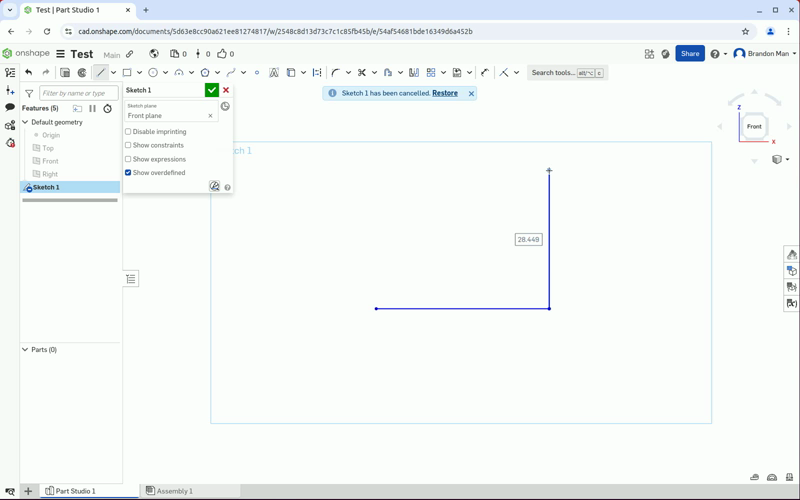
mouse_move(376, 170)
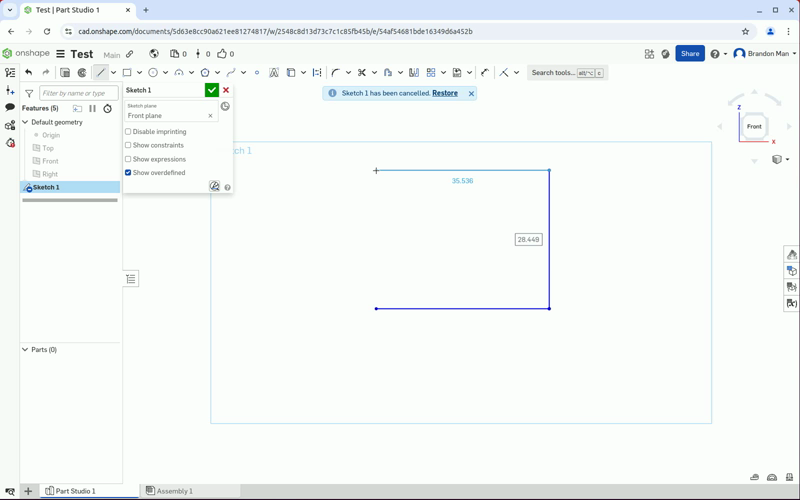
click(376, 170)
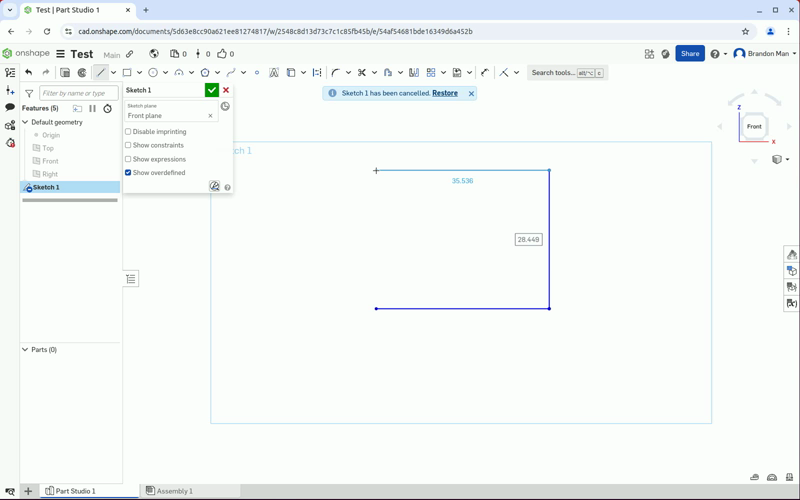
key_up(shift)
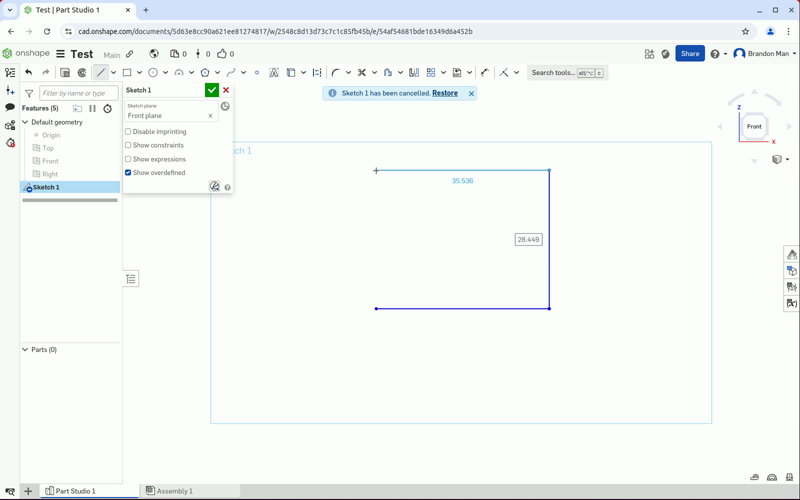
key_down(shift)
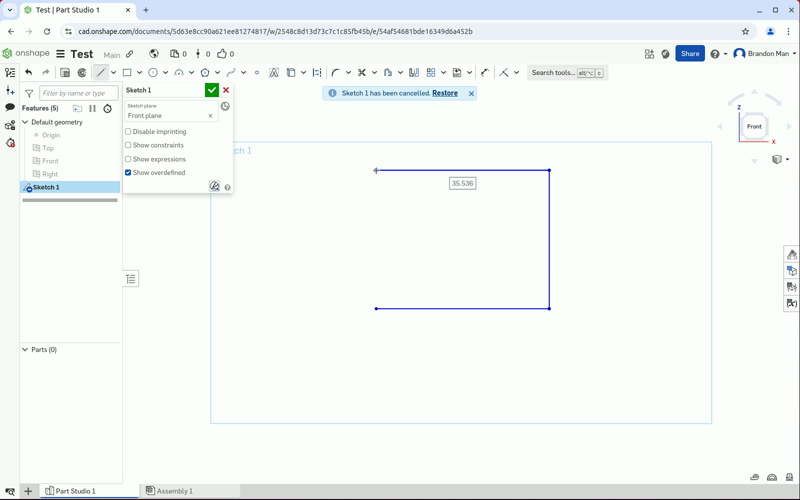
mouse_move(376, 308)
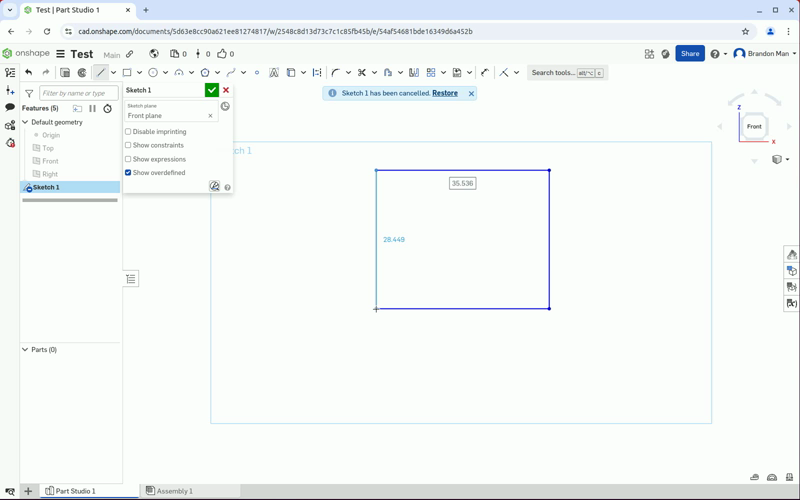
key_up(shift)
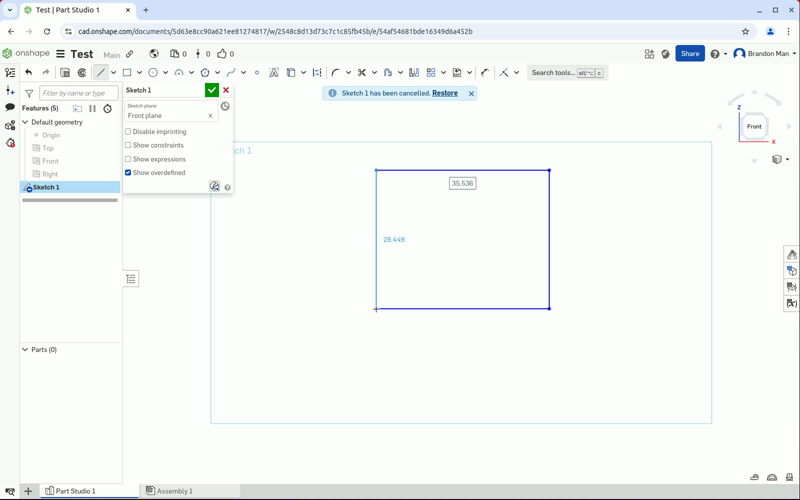
click(376, 308)
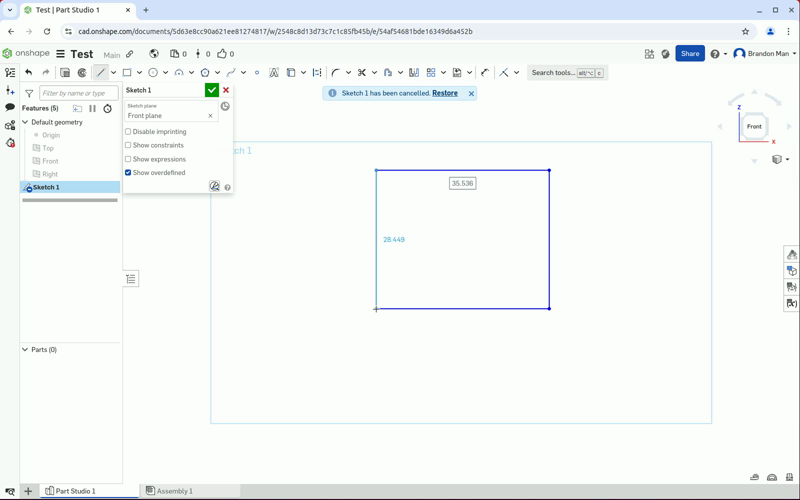
key(esc)
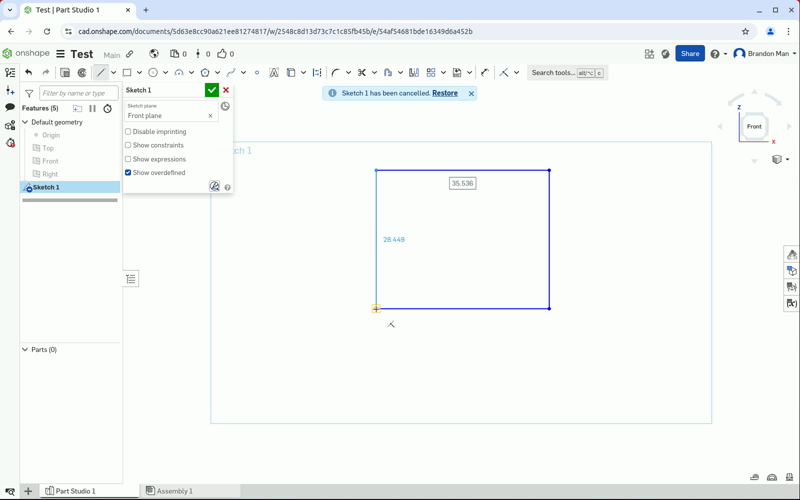
key(c)
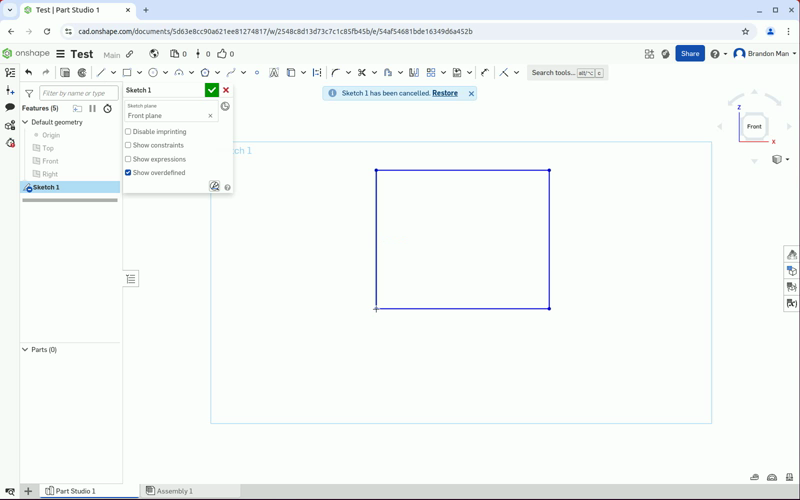
key_down(shift)
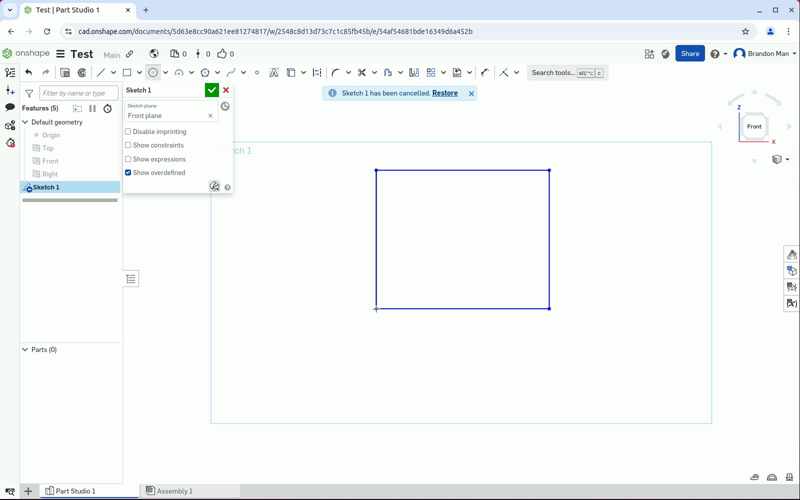
mouse_move(463, 239)
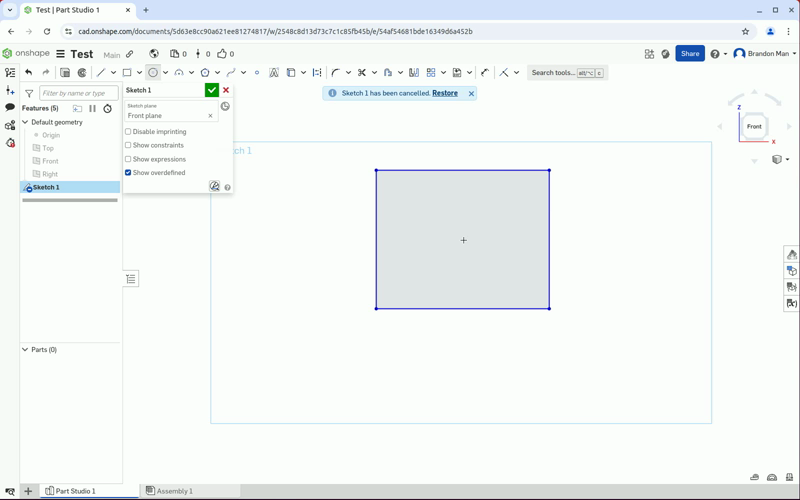
click(463, 239)
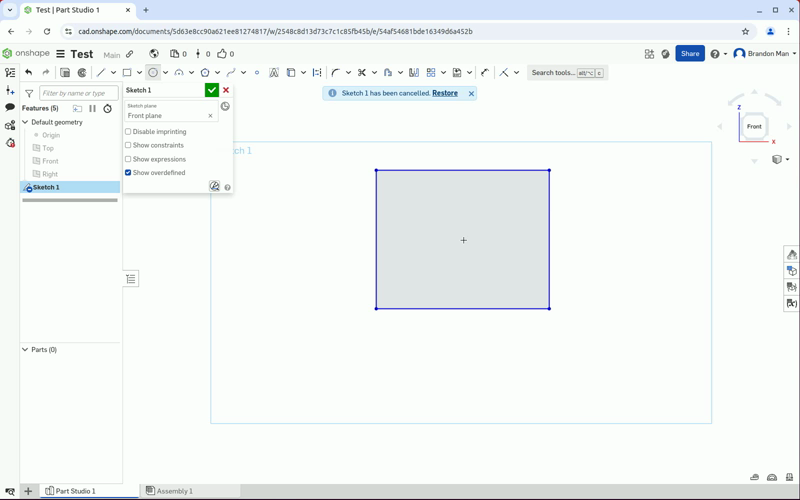
key_up(shift)
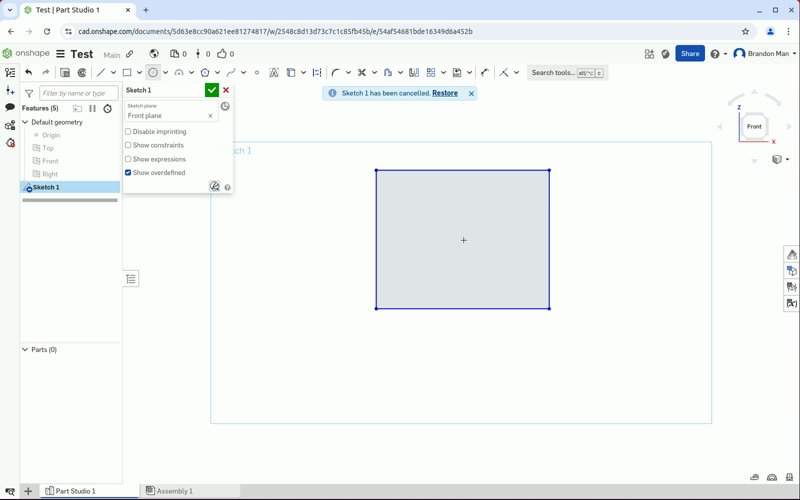
mouse_move(507, 239)
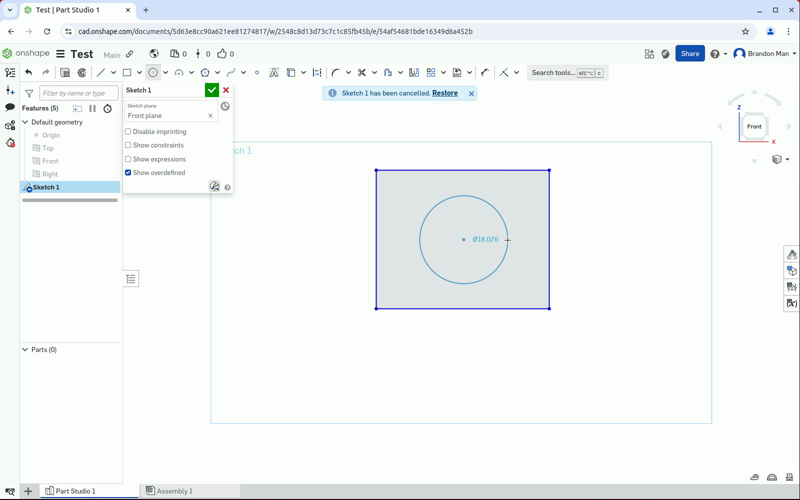
click(507, 239)
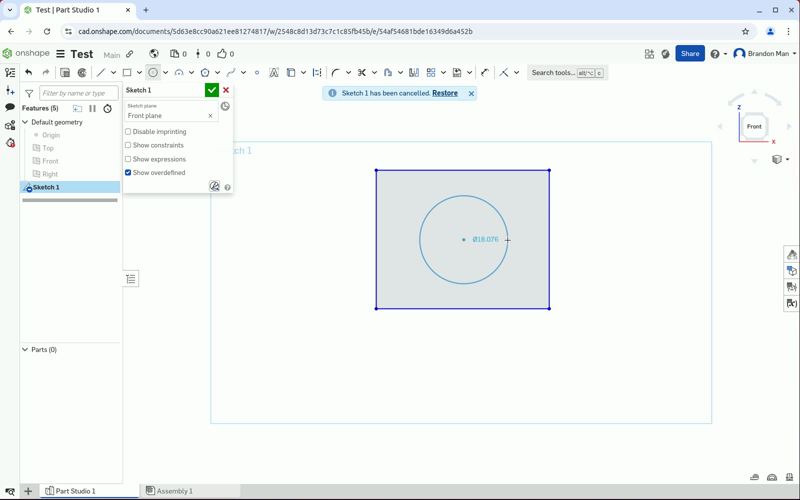
key(esc)
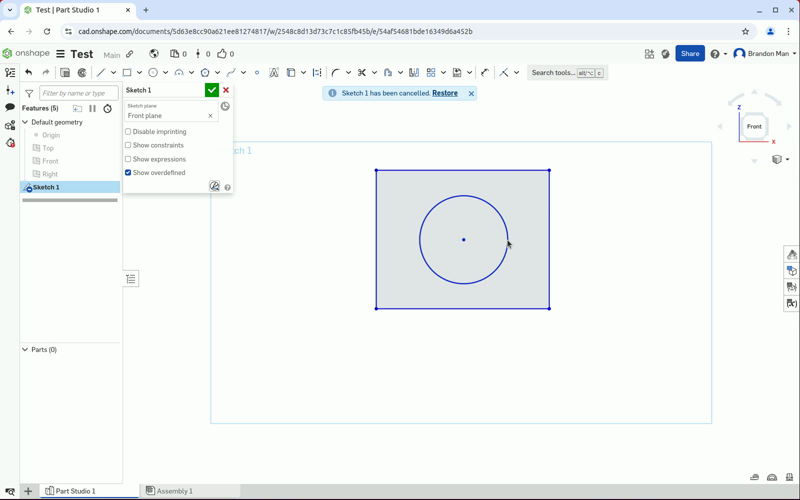
mouse_move(393, 183)
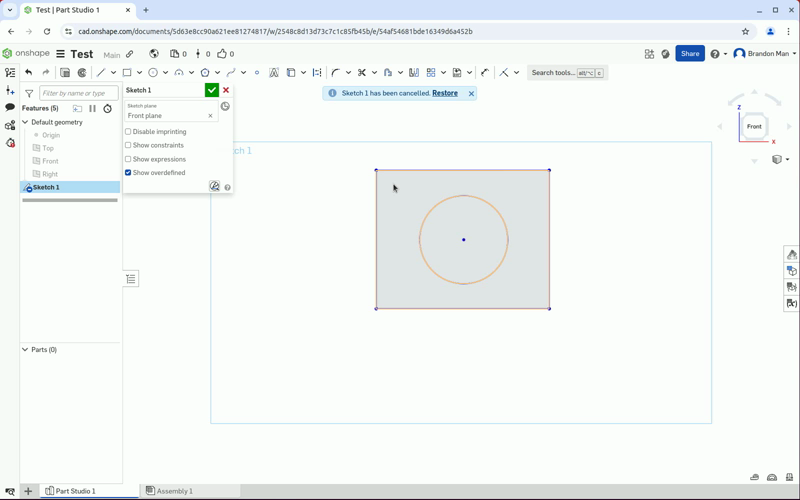
click(393, 183)
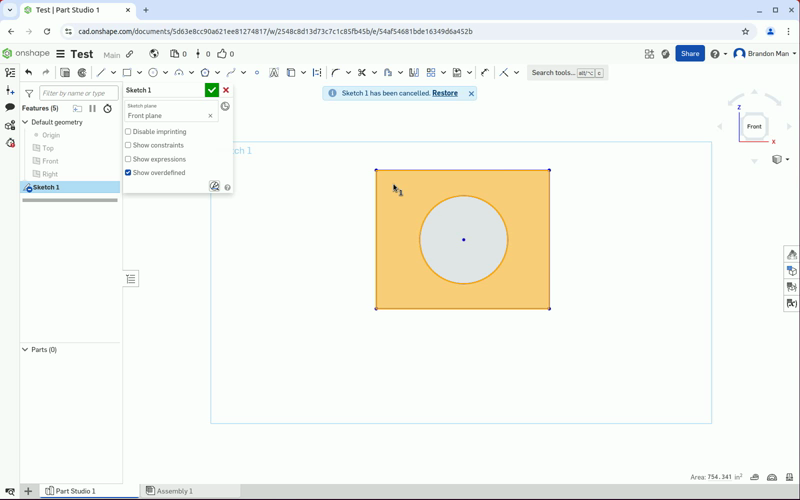
mouse_move(73, 352)
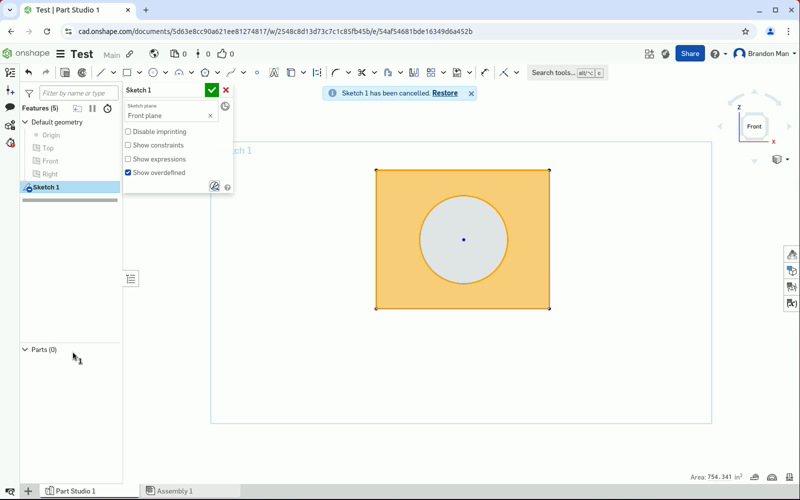
key(shift+y)
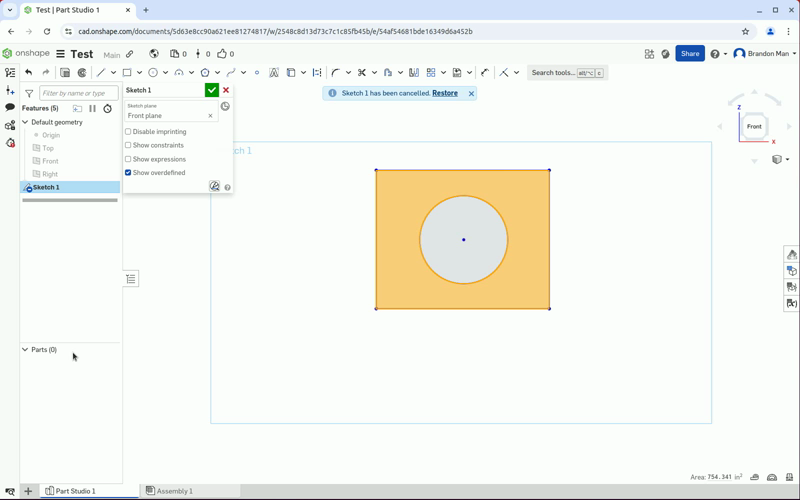
key(shift+e)
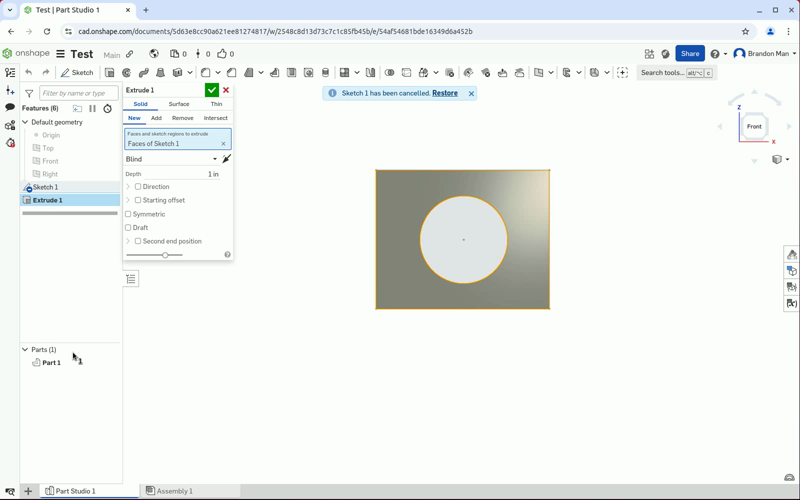
mouse_move(143, 106)
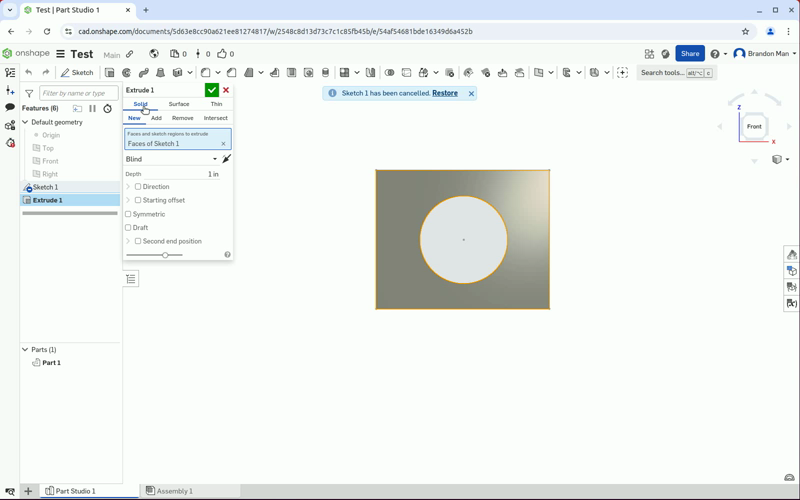
click(143, 106)
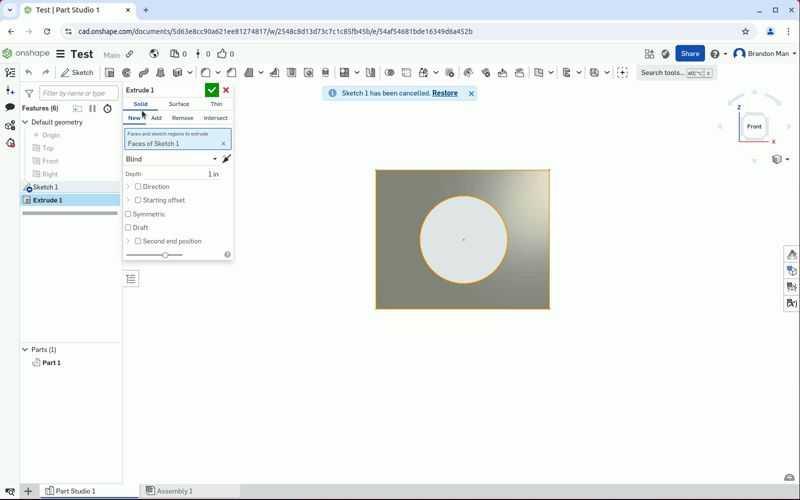
mouse_move(137, 120)
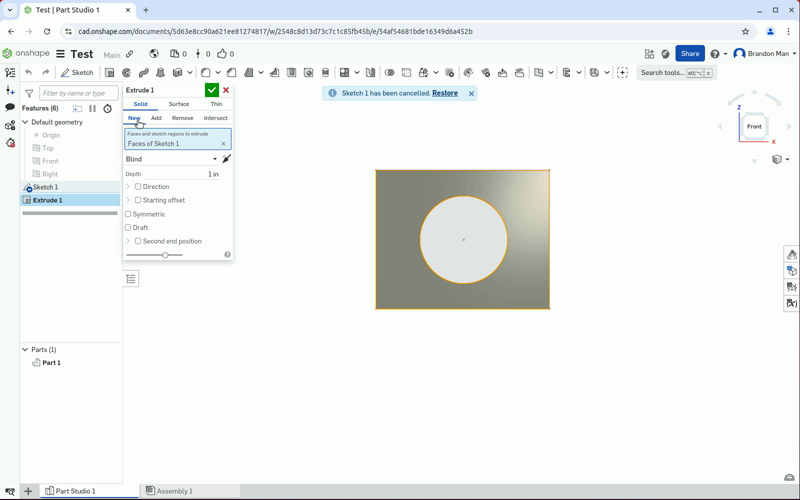
click(137, 120)
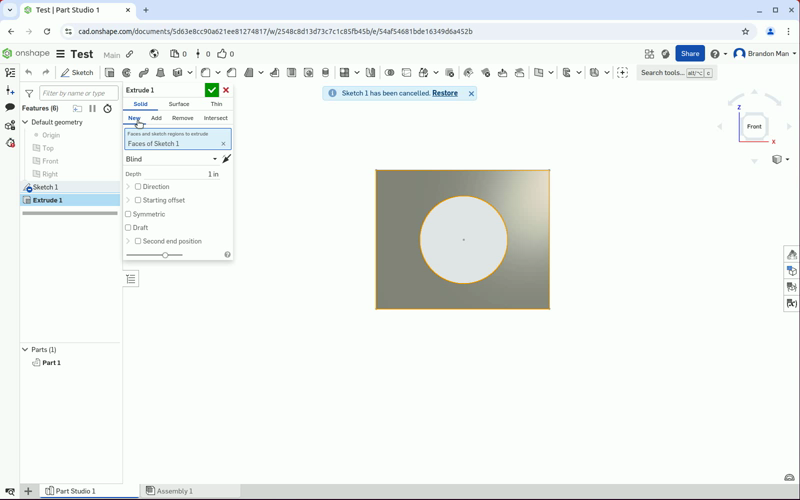
key(tab, 4)
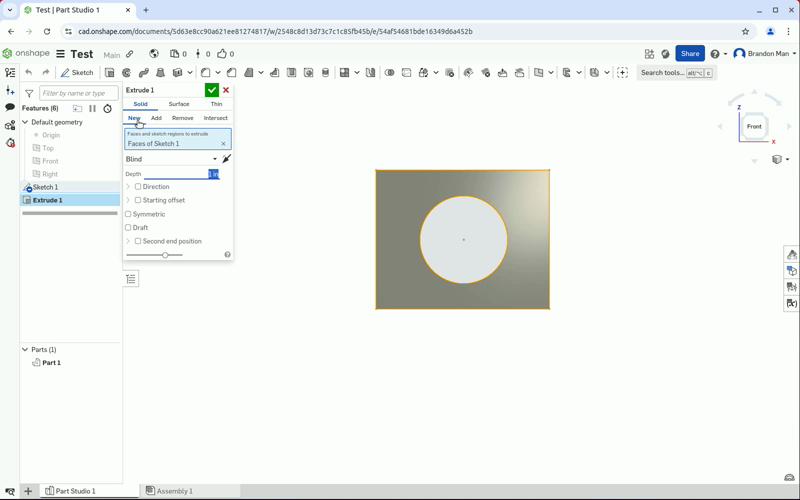
text(9.388)
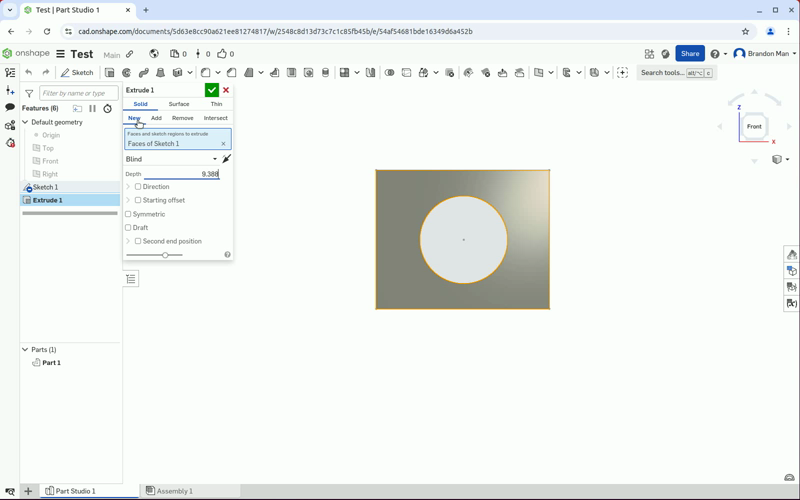
key(enter)
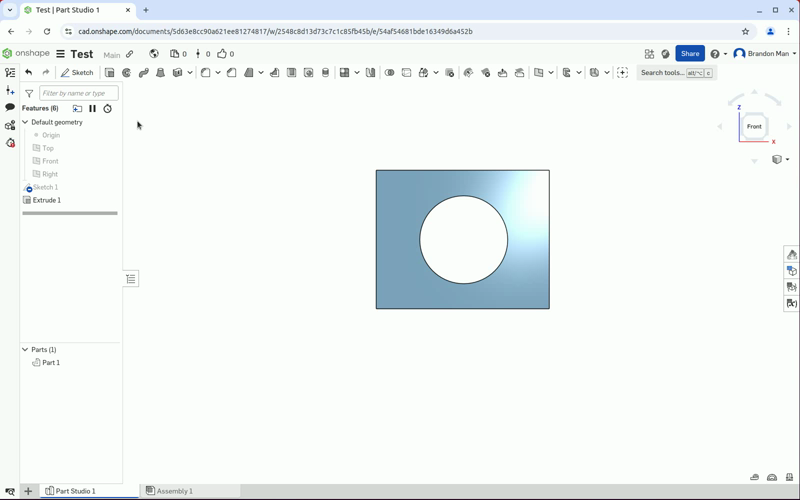
key(shift+h)
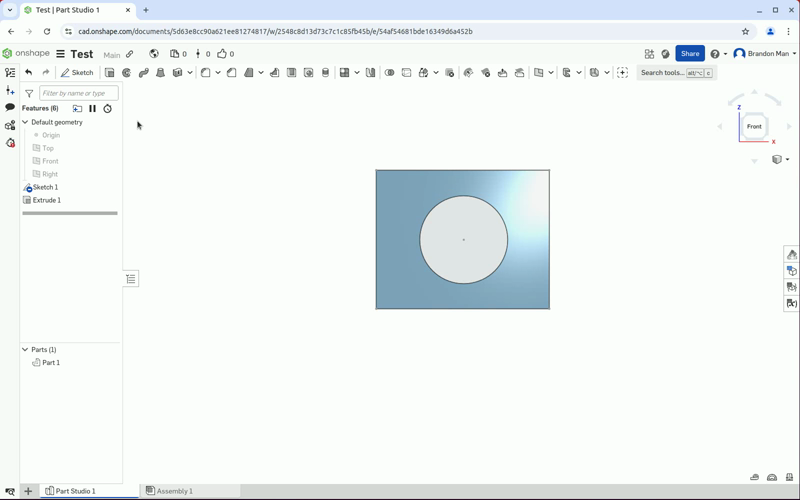
key(shift+h)
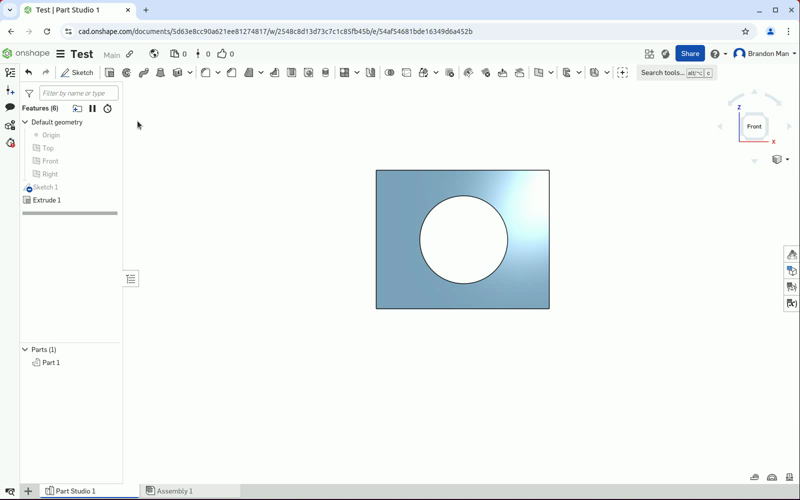
mouse_move(73, 189)
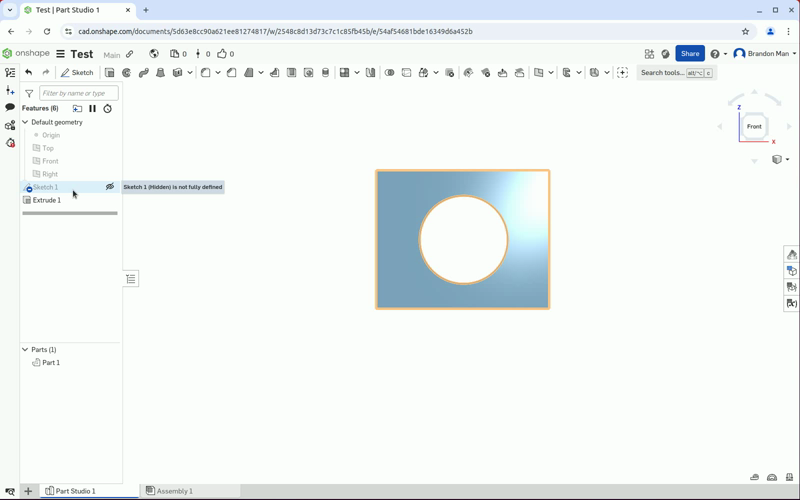
click(73, 189)
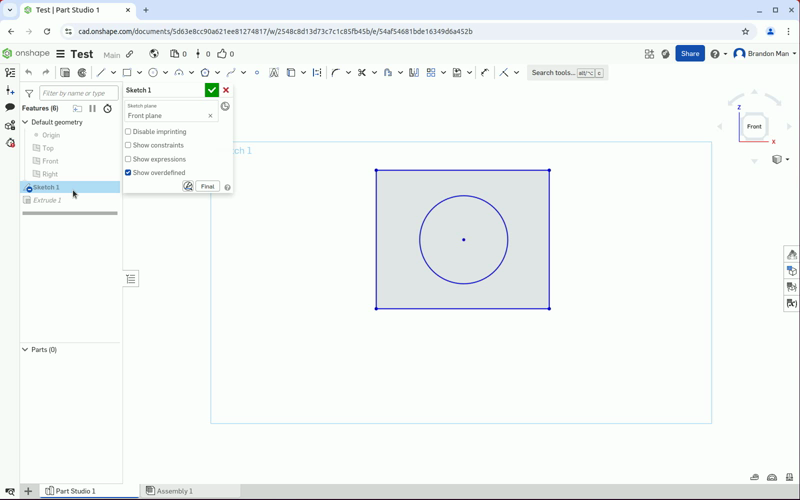
mouse_move(229, 92)
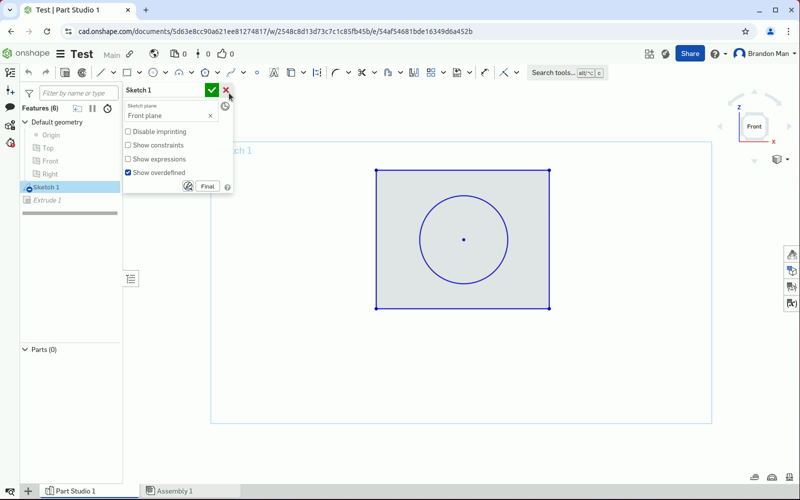
click(229, 92)
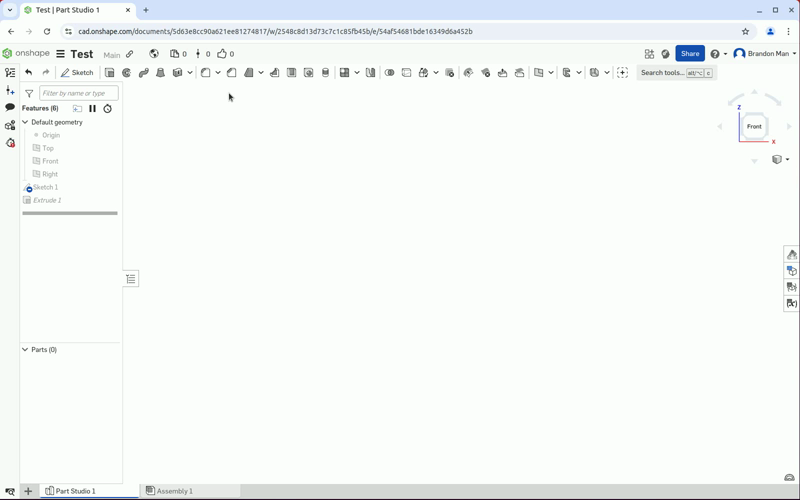
mouse_move(73, 352)
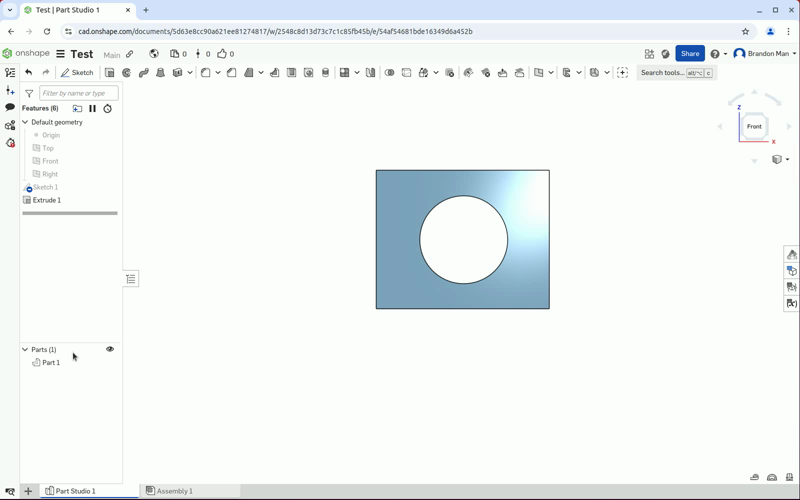
key(y)
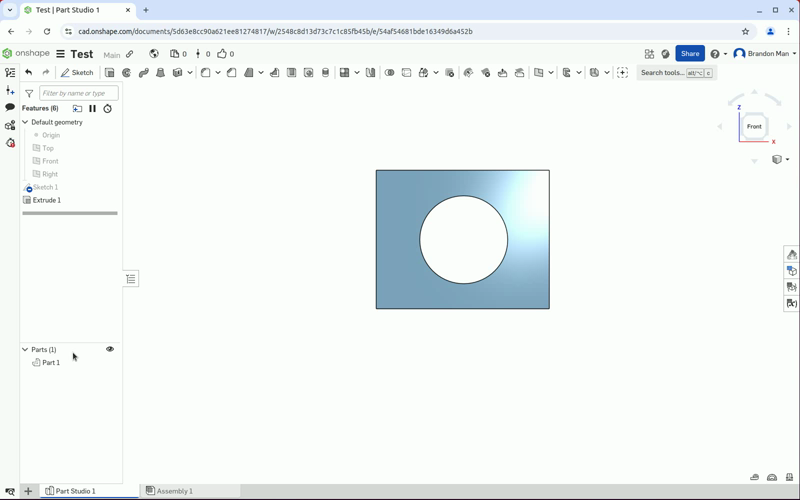
key(shift+p)
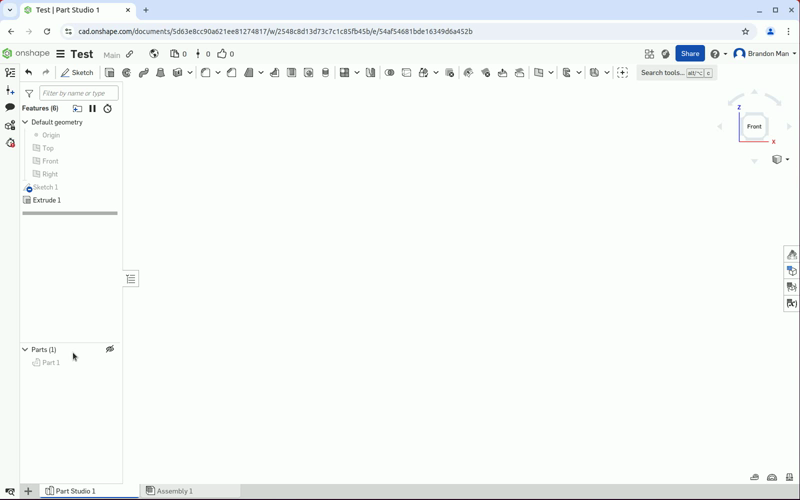
key(space)
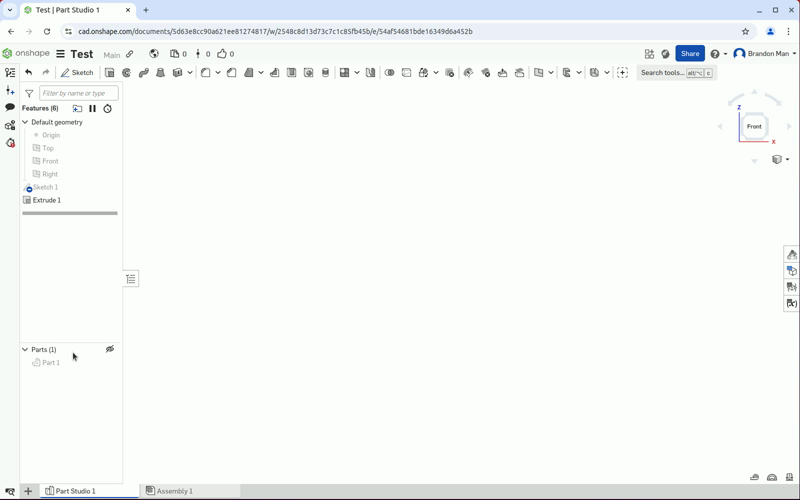
key_down(shift)
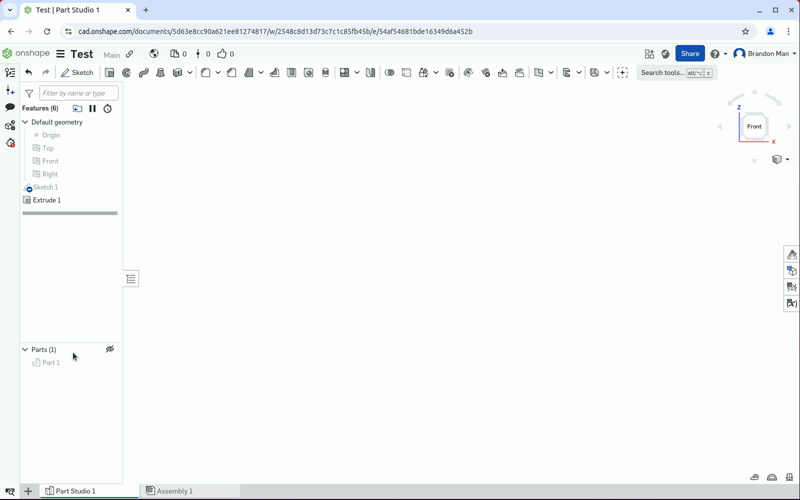
key(down)
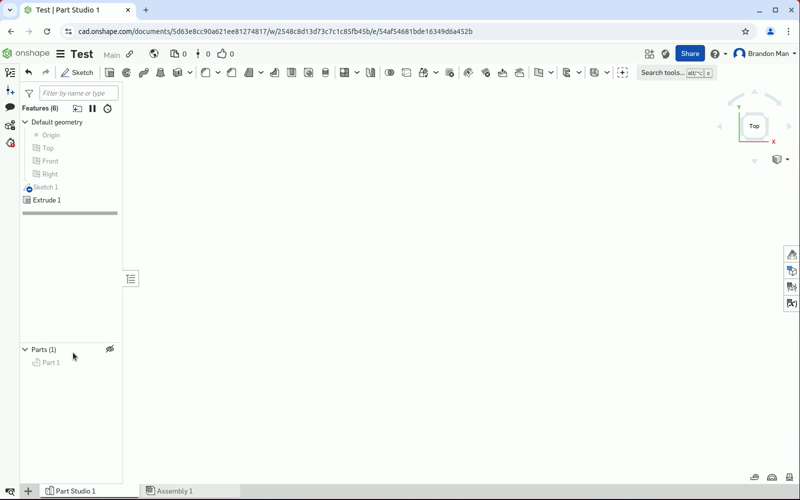
key_up(shift)
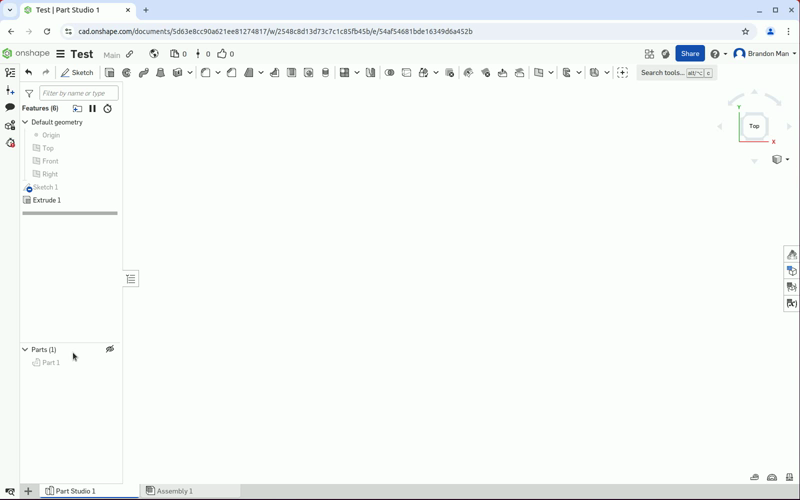
mouse_move(73, 352)
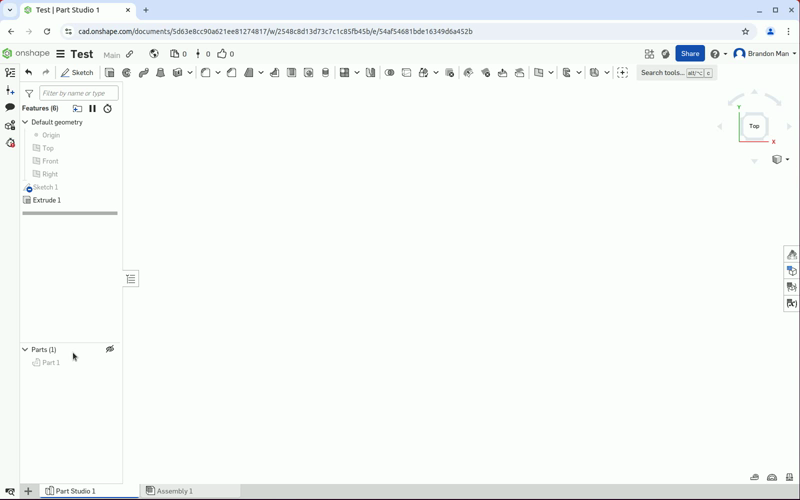
key(shift+y)
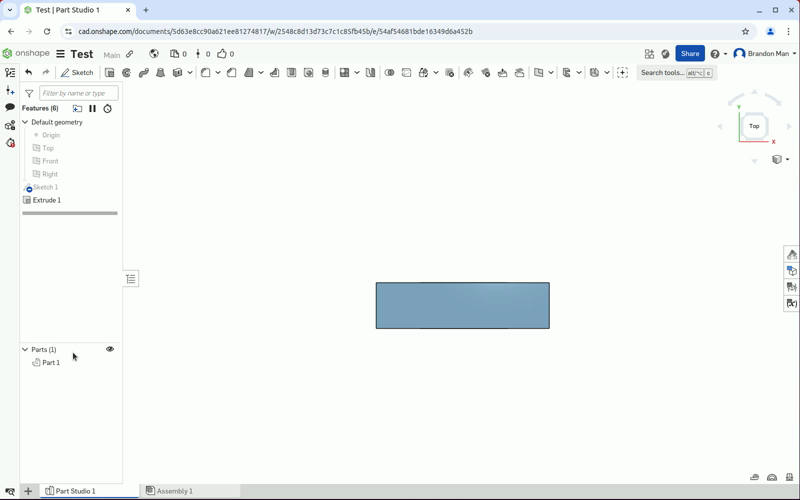
mouse_move(541, 75)
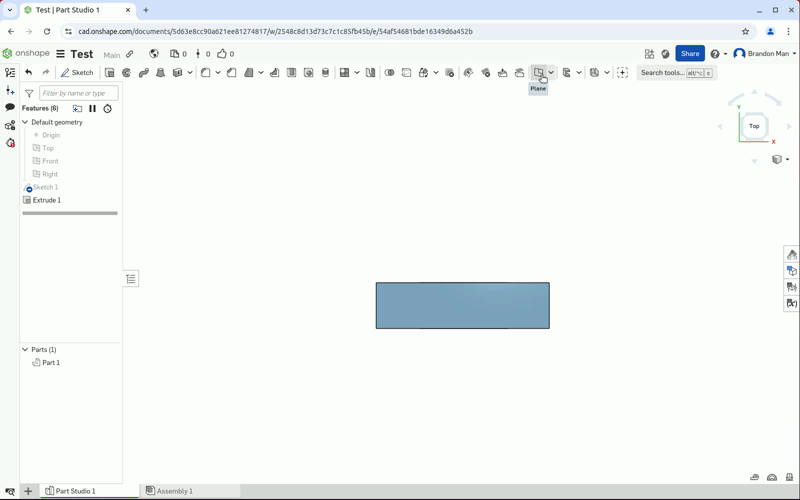
click(541, 75)
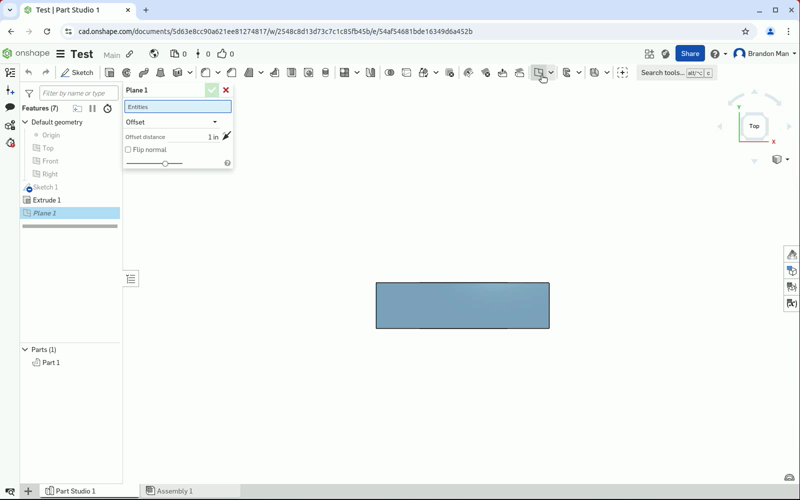
mouse_move(73, 150)
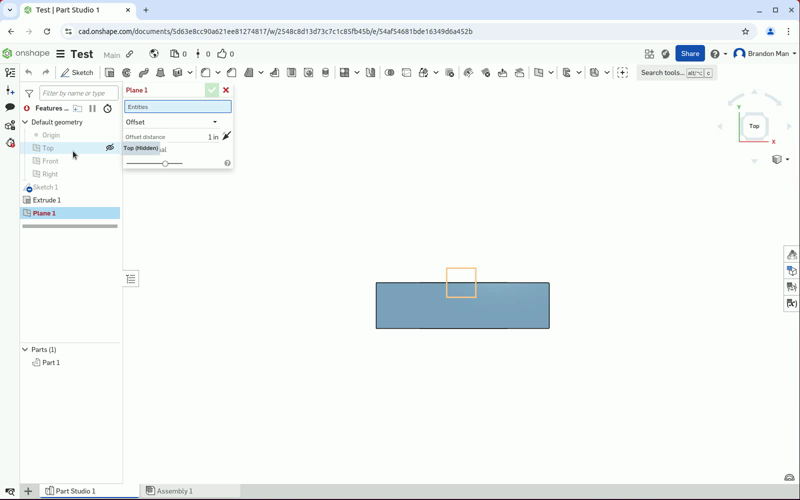
click(73, 150)
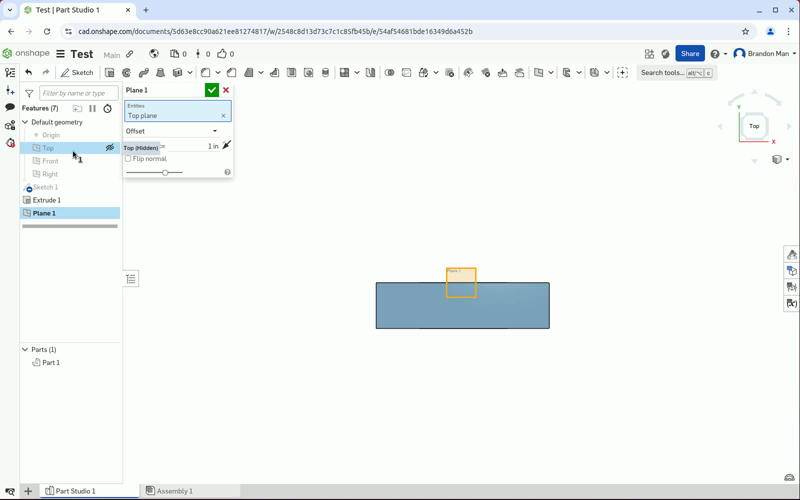
key(tab, 2)
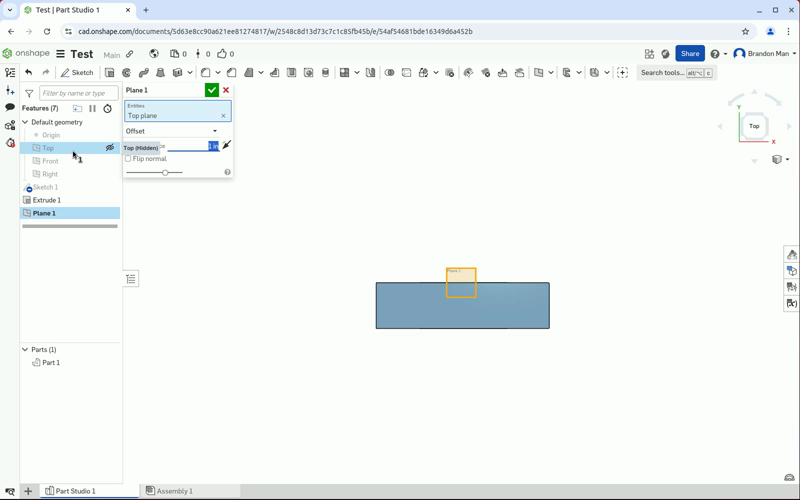
text(23.108)
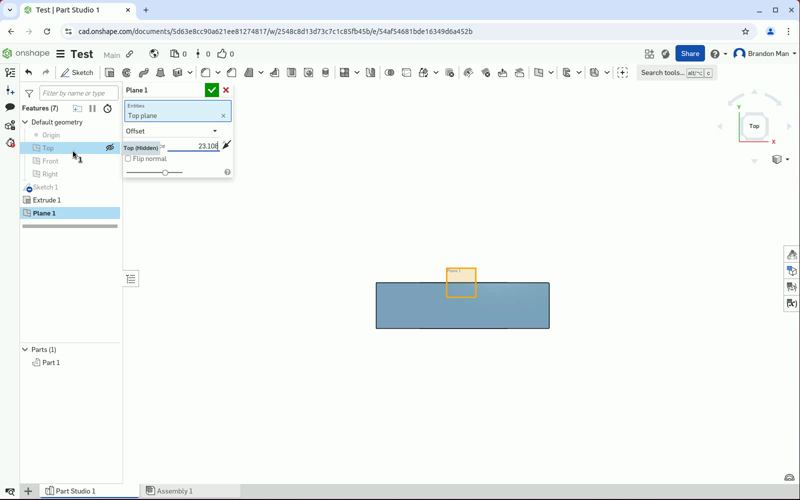
key(enter, 2)
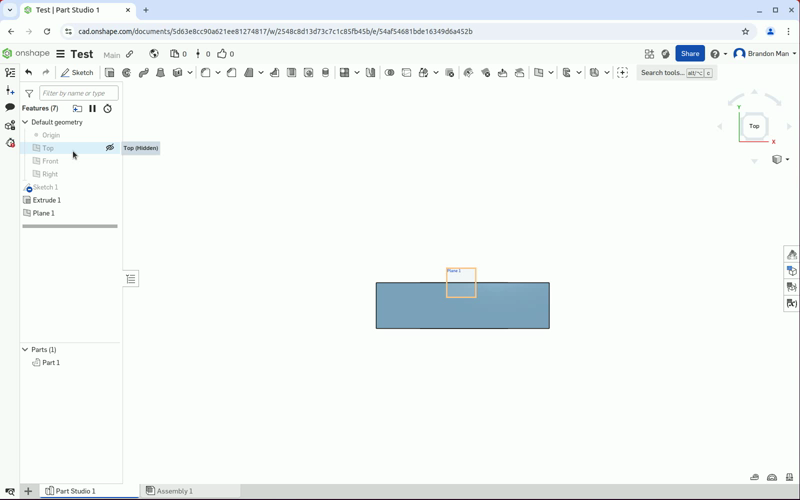
key(shift+s)
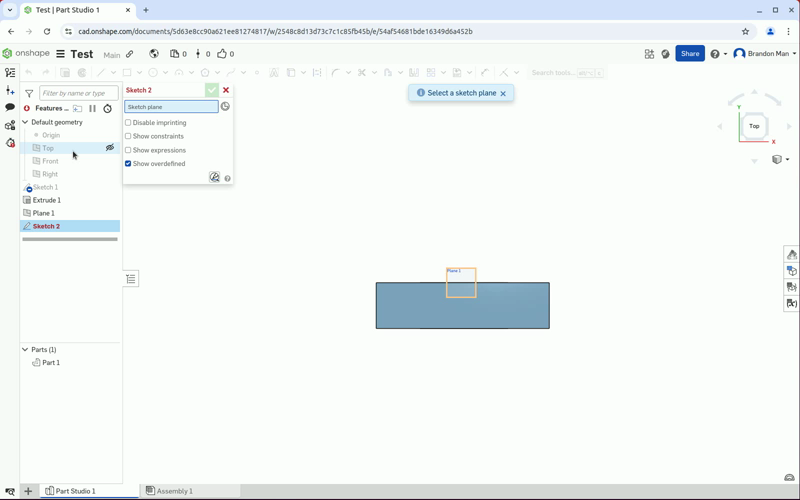
mouse_move(73, 215)
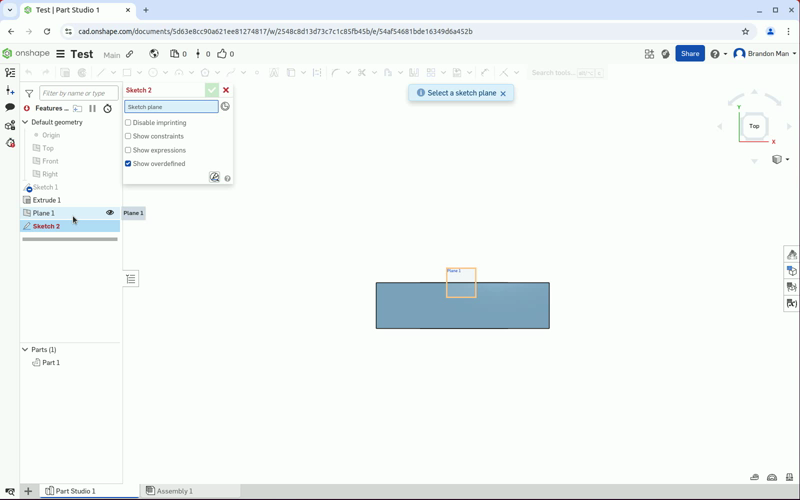
click(73, 215)
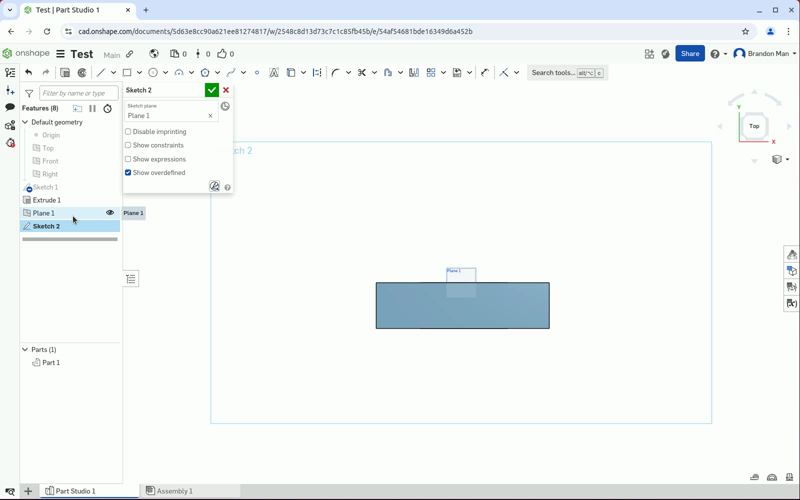
mouse_move(73, 352)
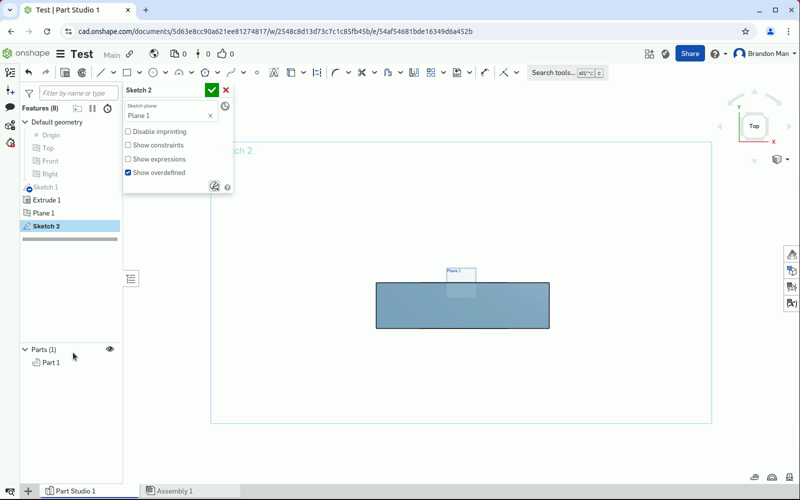
key(y)
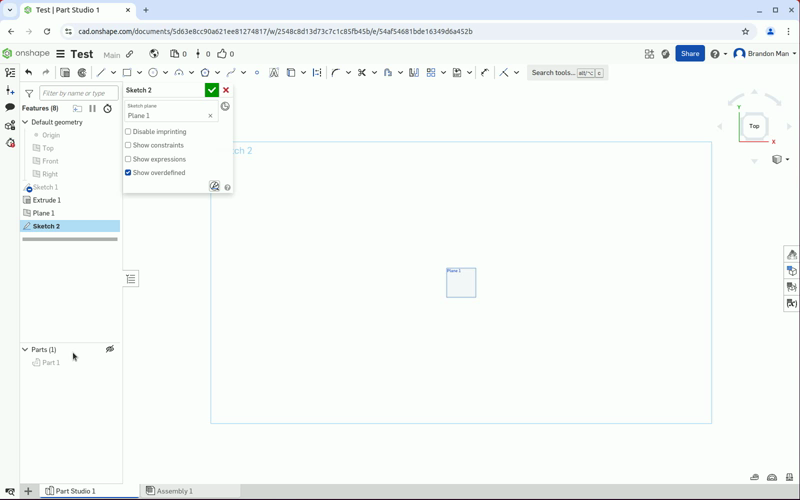
key(c)
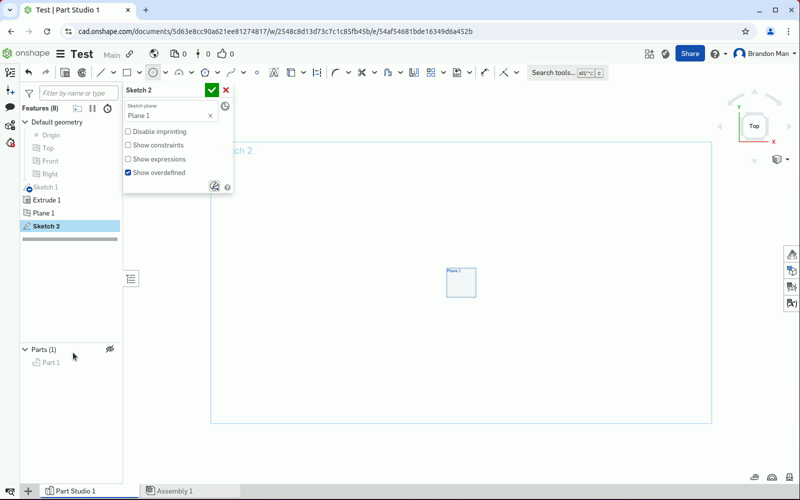
key_down(shift)
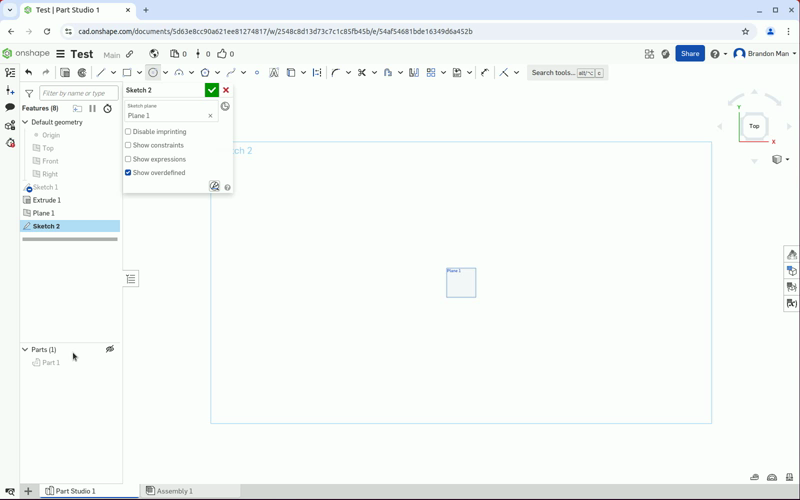
mouse_move(395, 306)
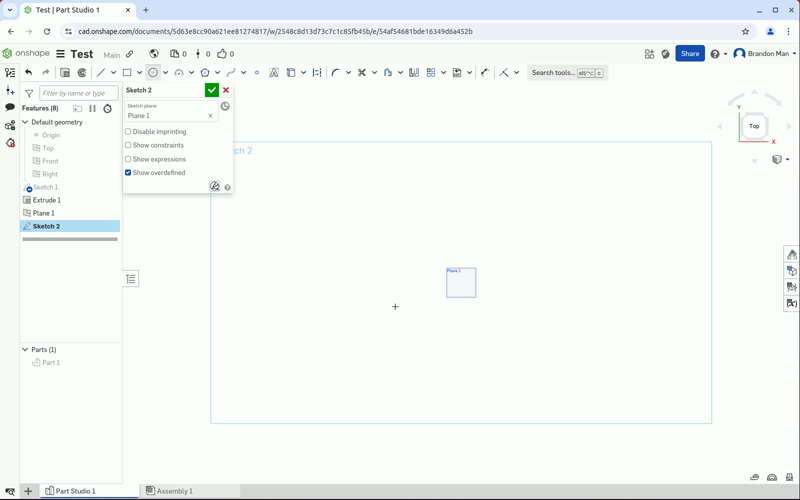
click(395, 306)
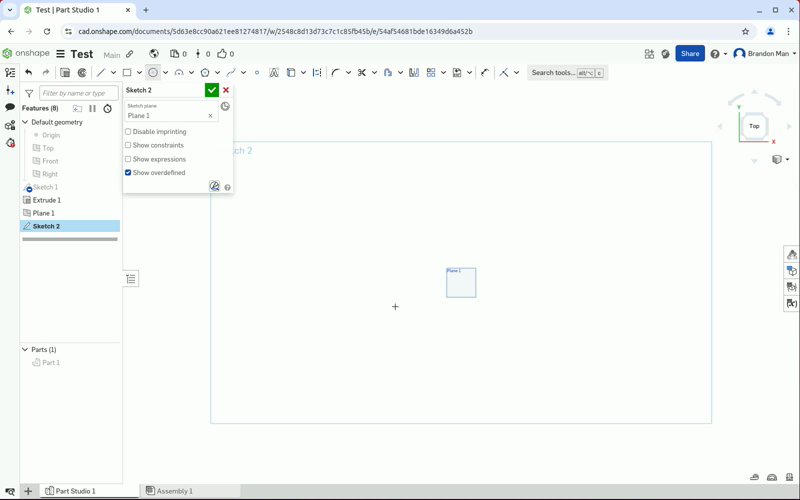
key_up(shift)
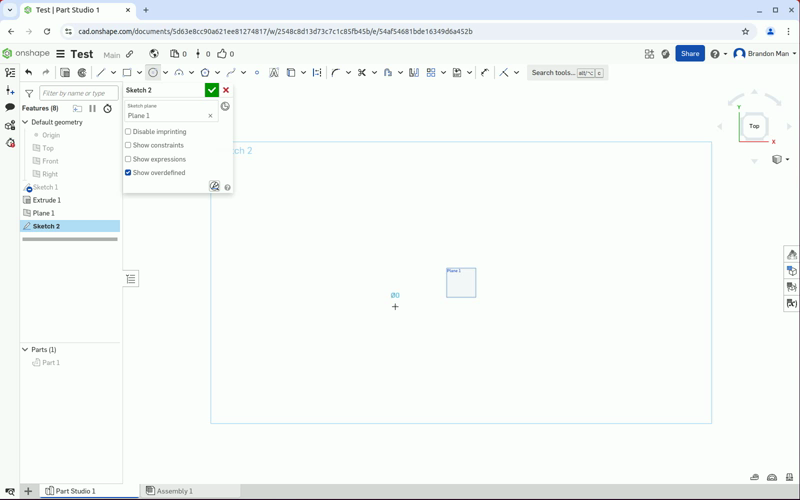
mouse_move(404, 306)
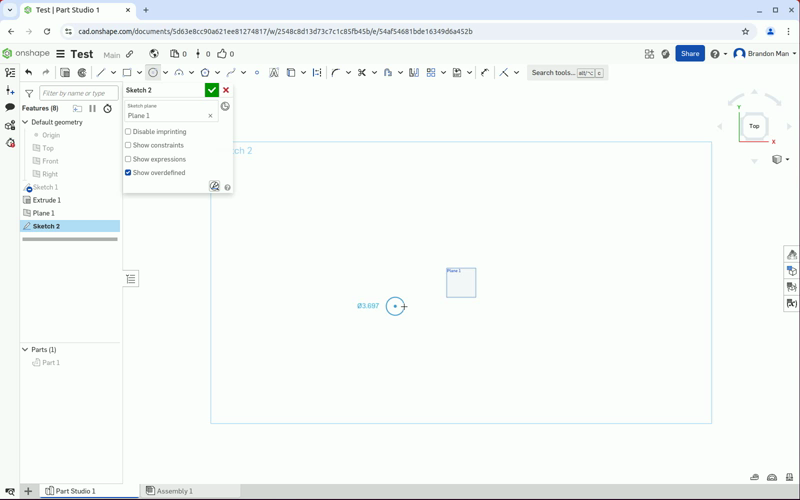
click(404, 306)
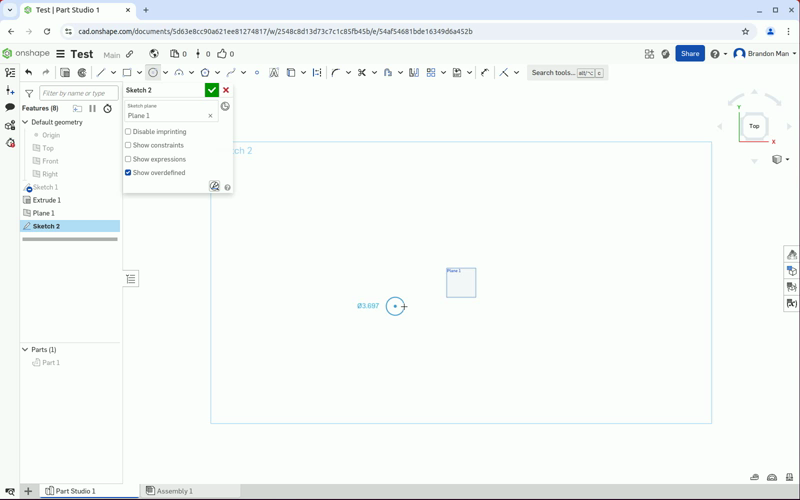
key(esc)
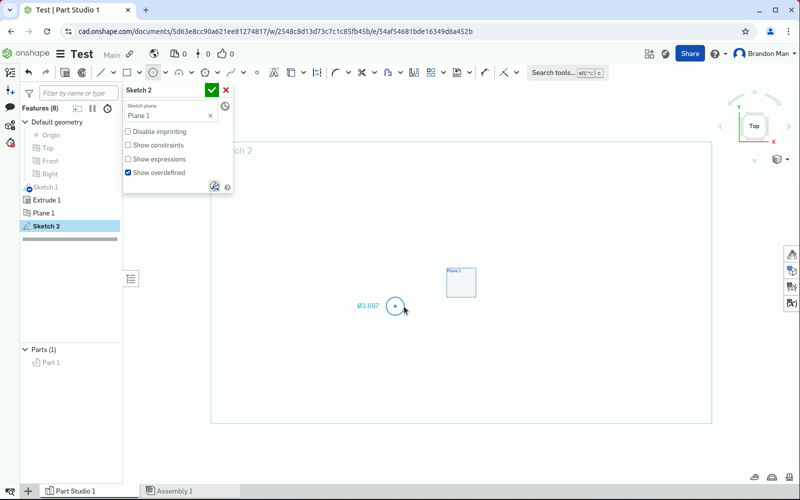
mouse_move(397, 306)
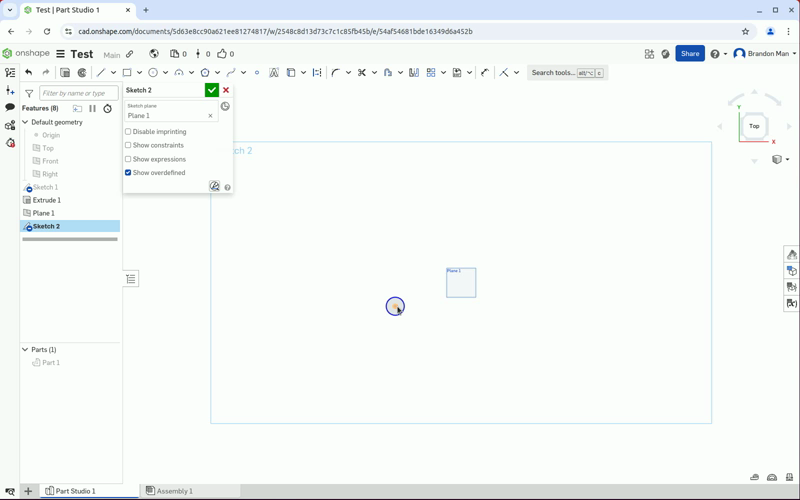
scroll(6)
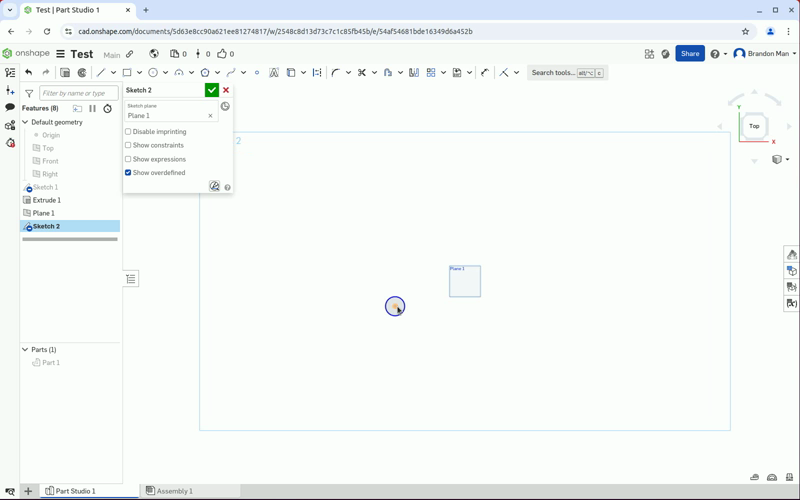
scroll(6)
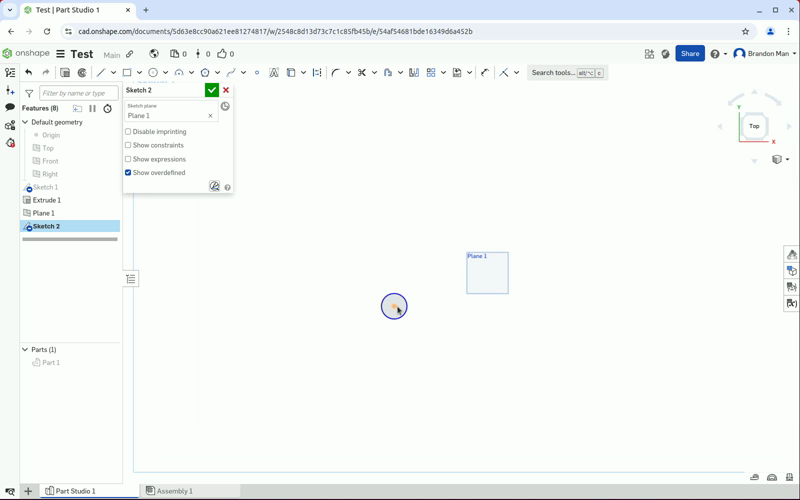
scroll(6)
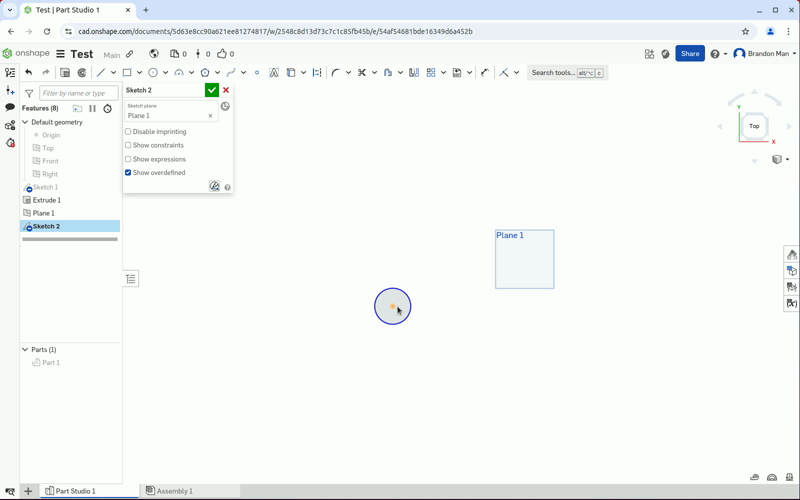
scroll(6)
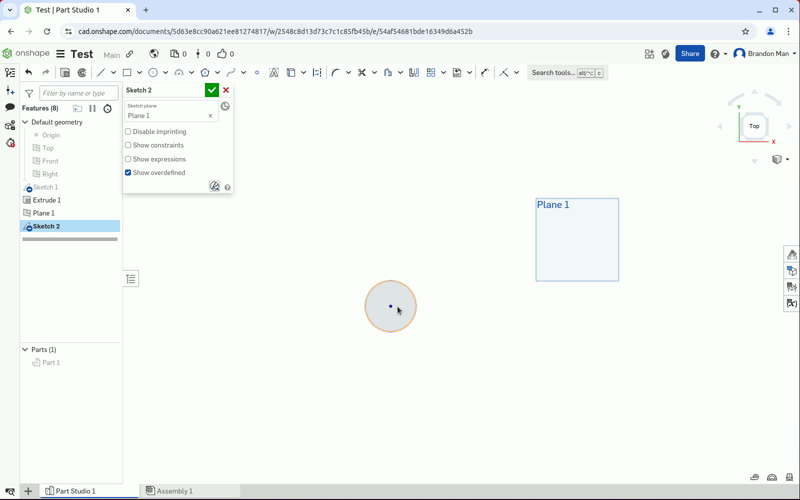
scroll(6)
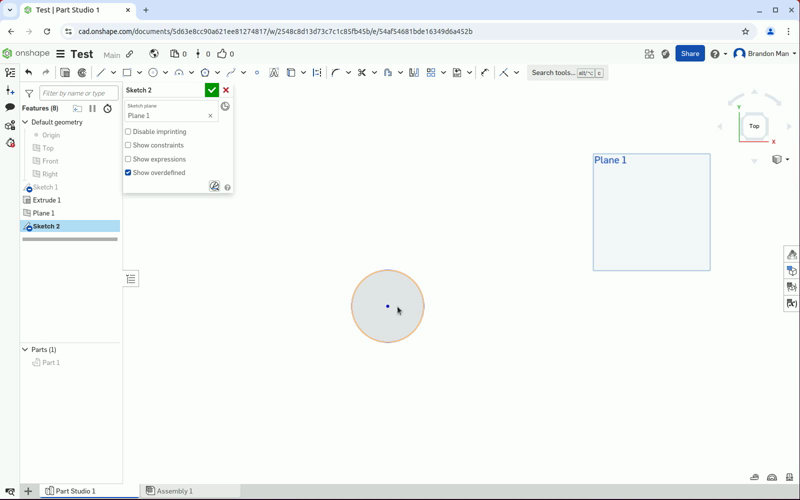
scroll(6)
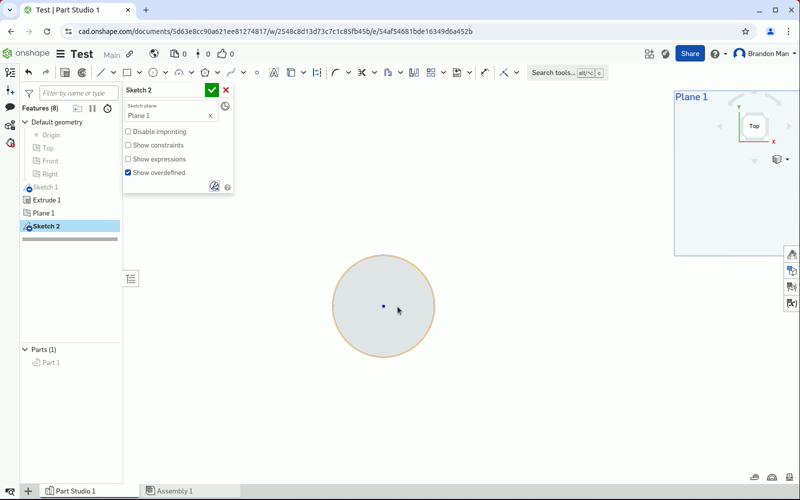
scroll(6)
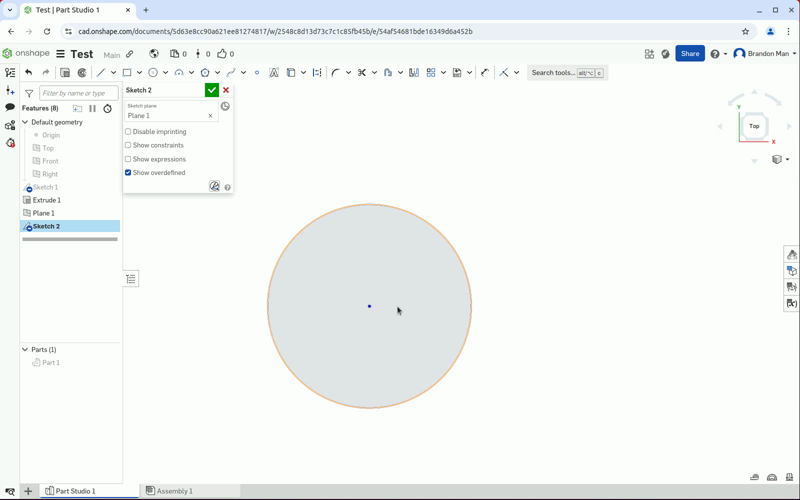
click(397, 306)
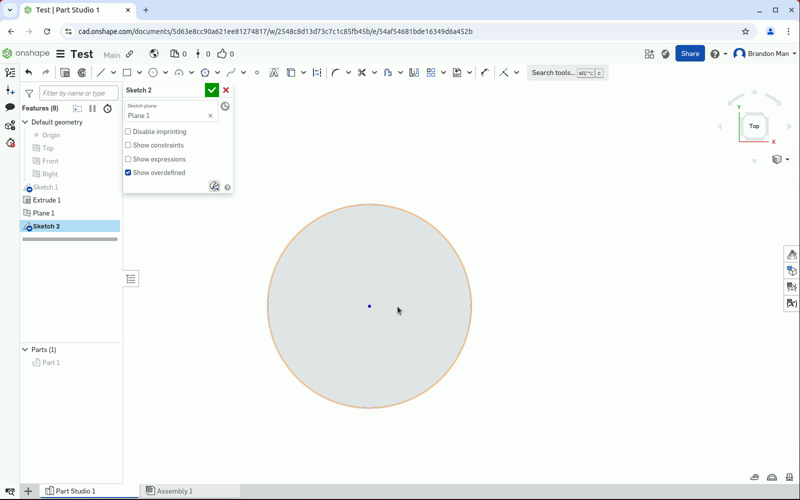
scroll(-6)
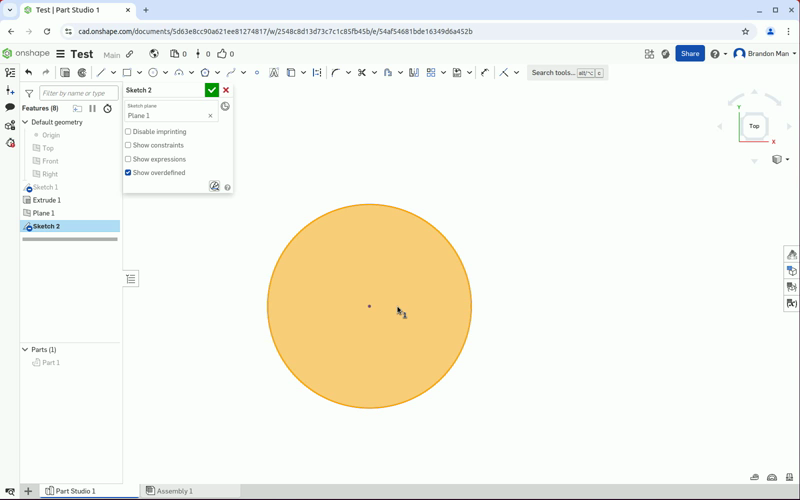
scroll(-6)
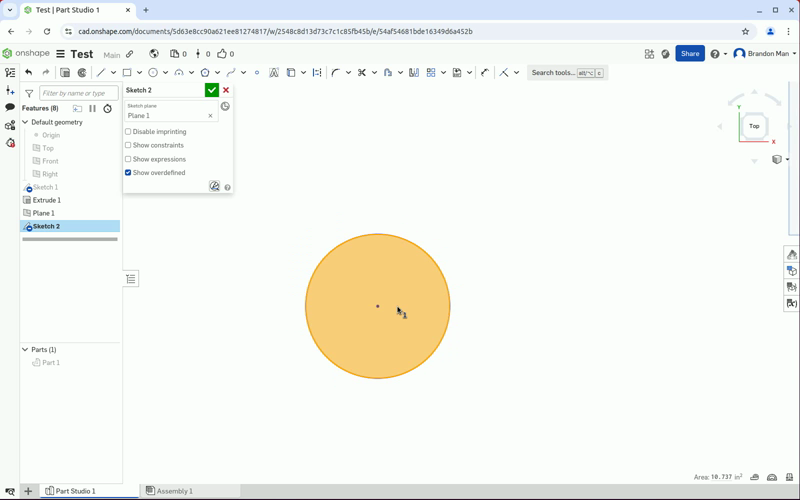
scroll(-6)
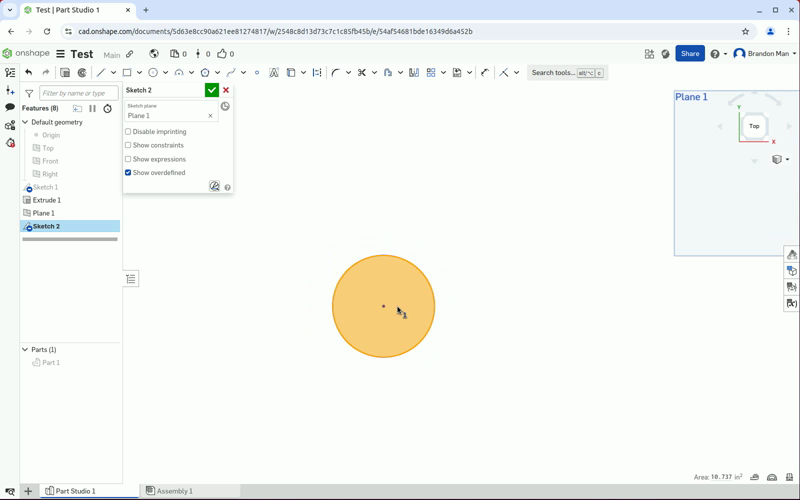
scroll(-6)
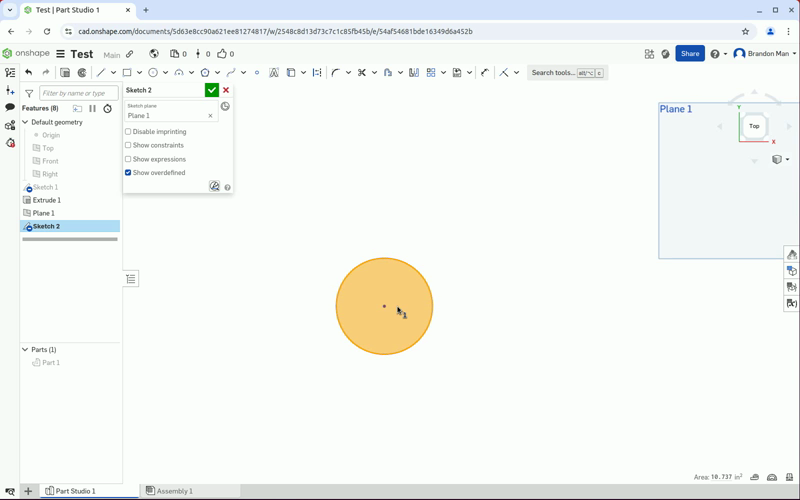
scroll(-6)
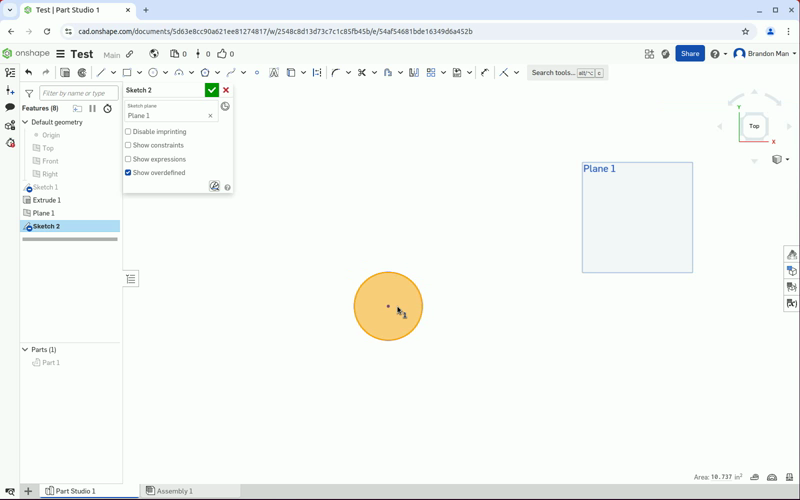
scroll(-6)
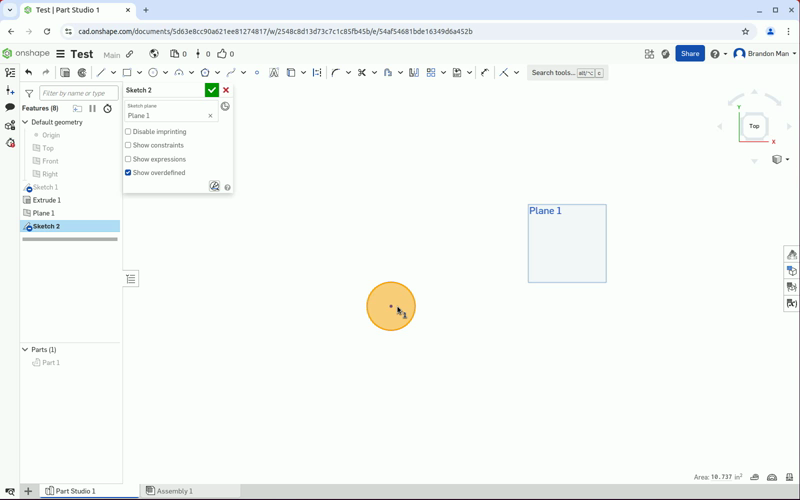
scroll(-6)
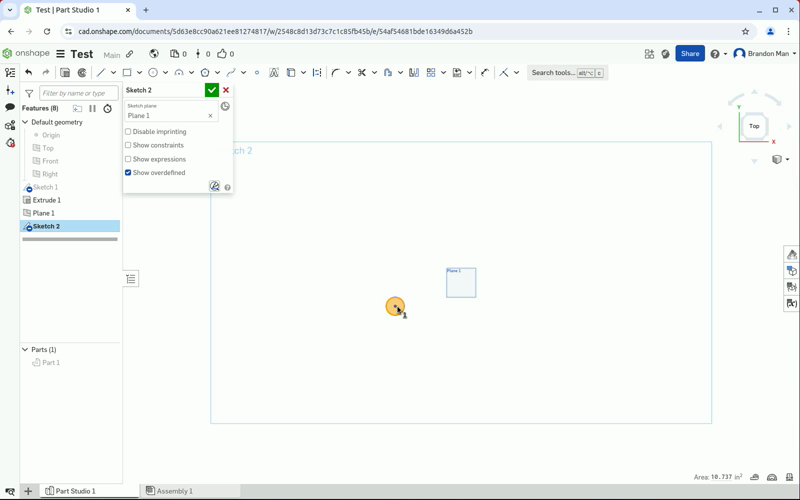
mouse_move(73, 352)
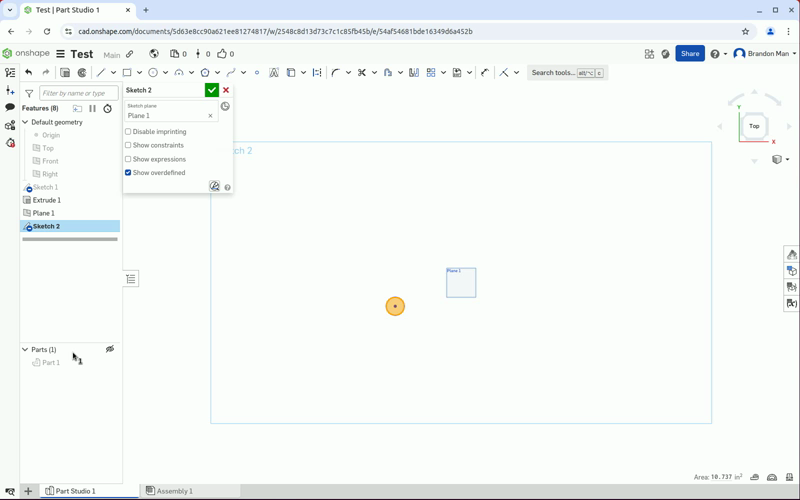
key(shift+y)
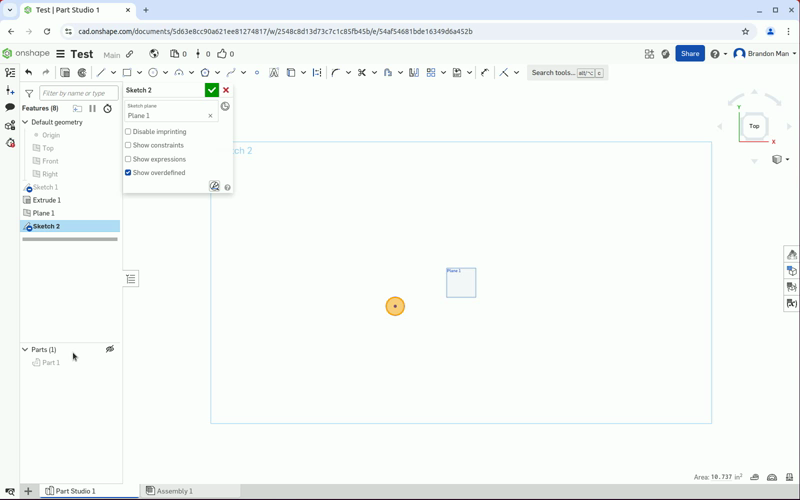
key(shift+e)
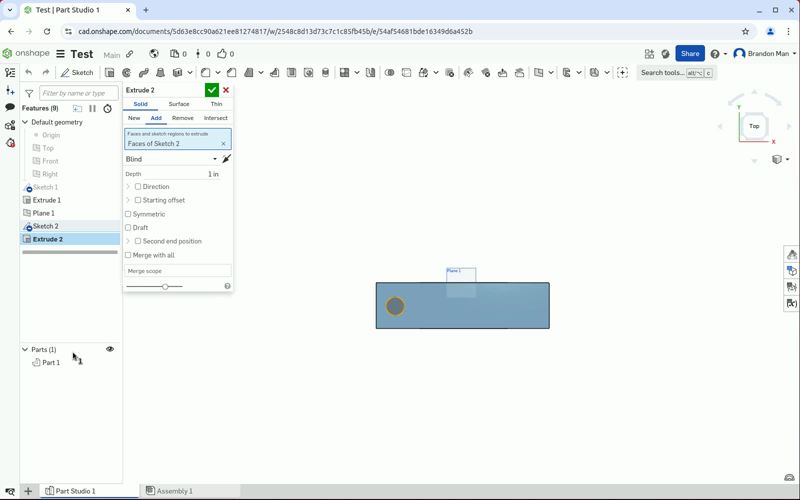
mouse_move(143, 106)
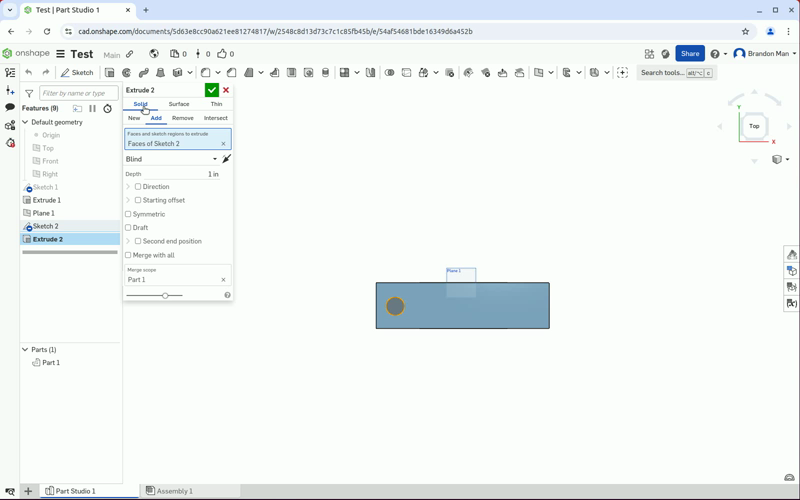
click(143, 106)
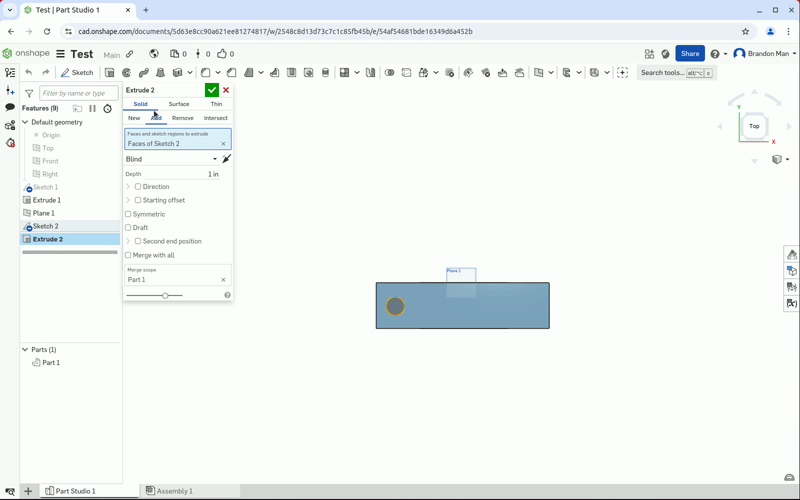
mouse_move(186, 120)
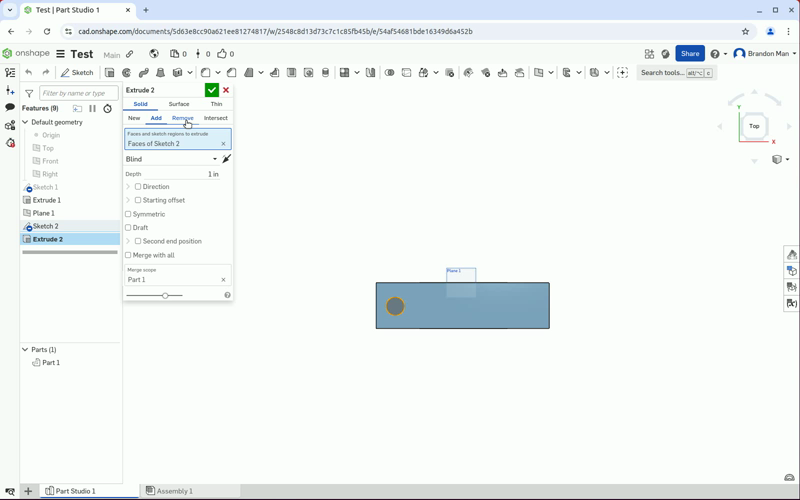
click(186, 120)
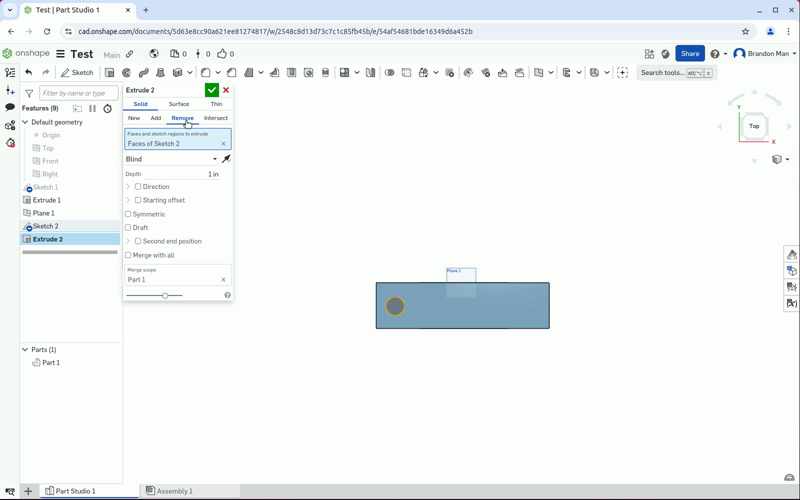
key(tab, 4)
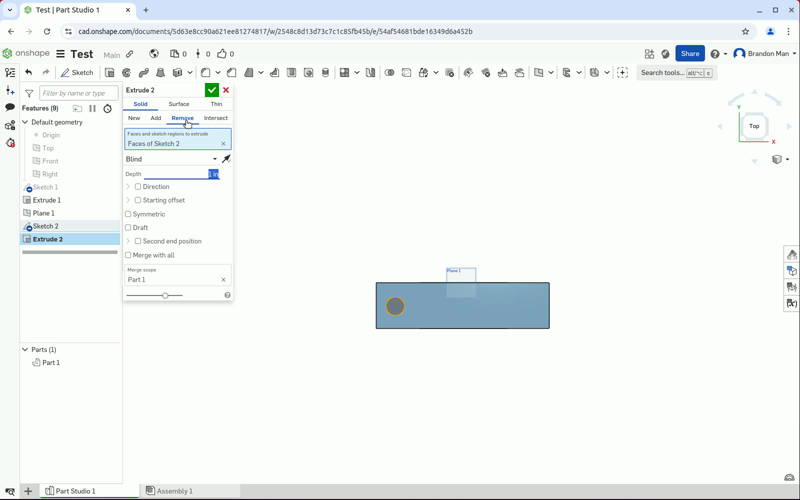
text(30.811)
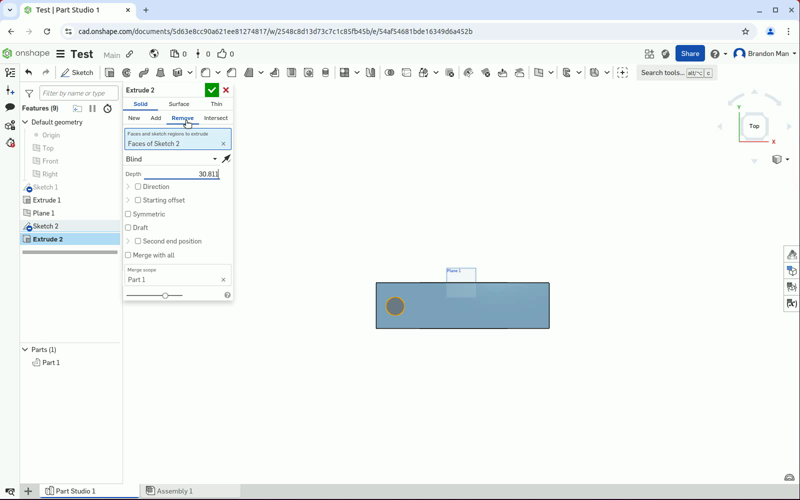
key(tab, 6)
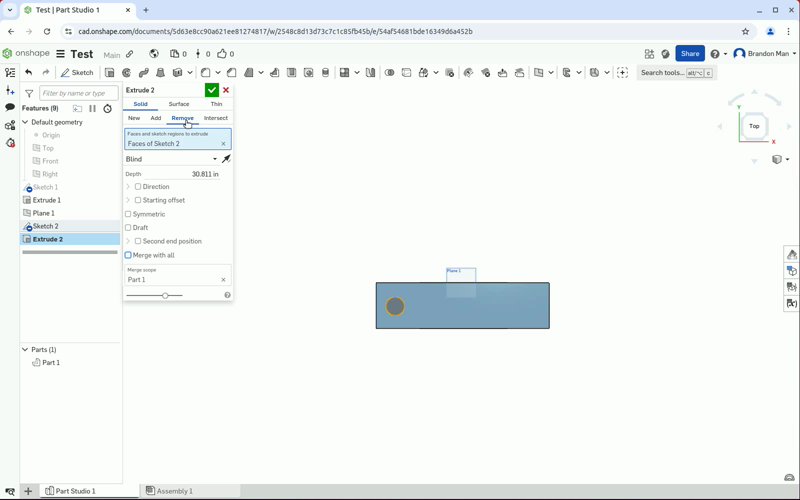
key(space)
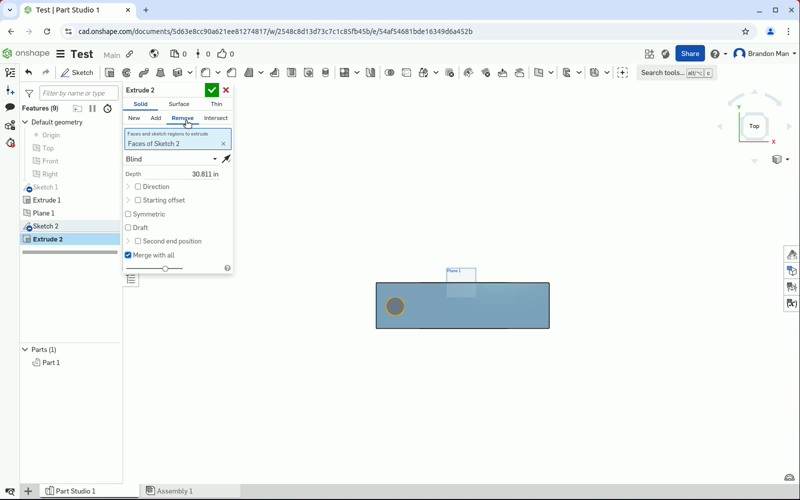
key(enter)
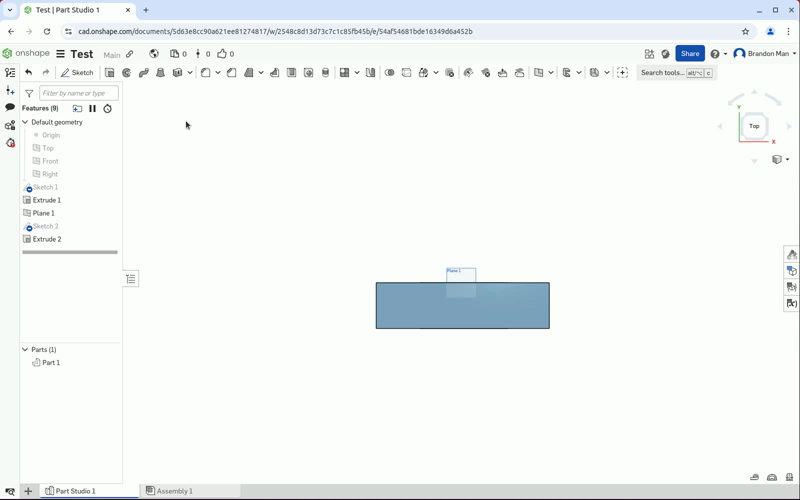
key(shift+h)
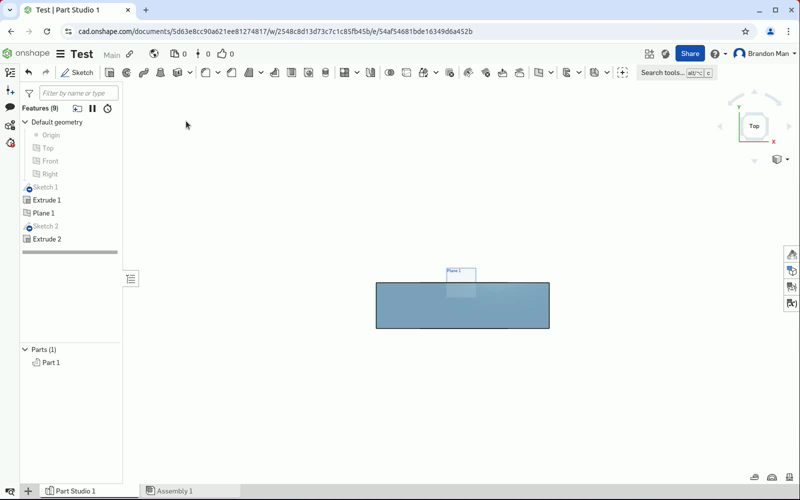
key(shift+h)
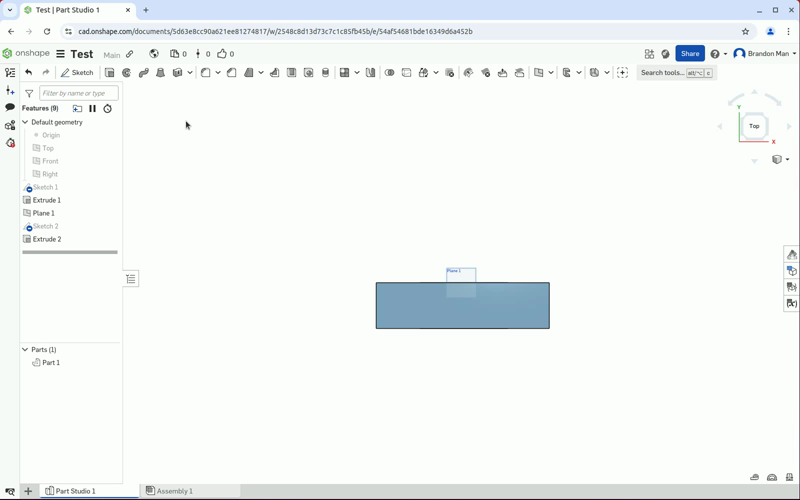
mouse_move(73, 189)
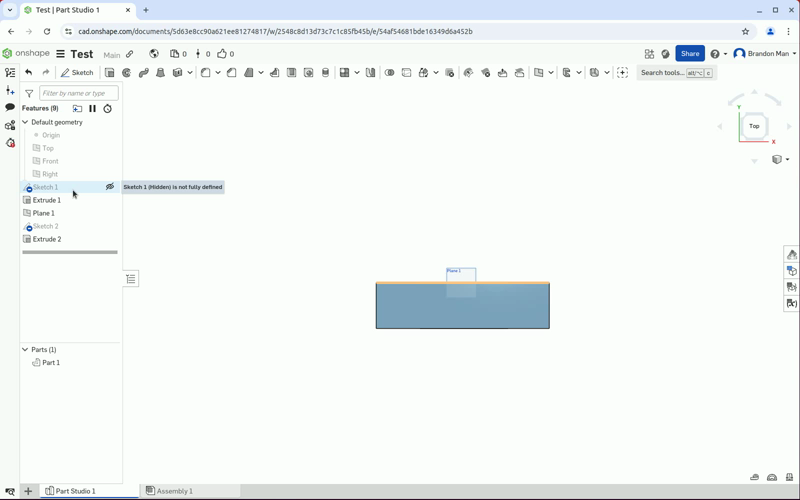
click(73, 189)
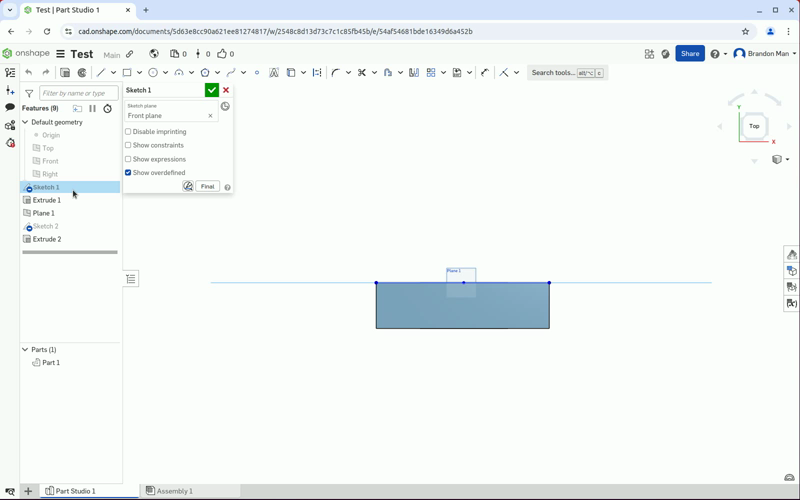
mouse_move(229, 92)
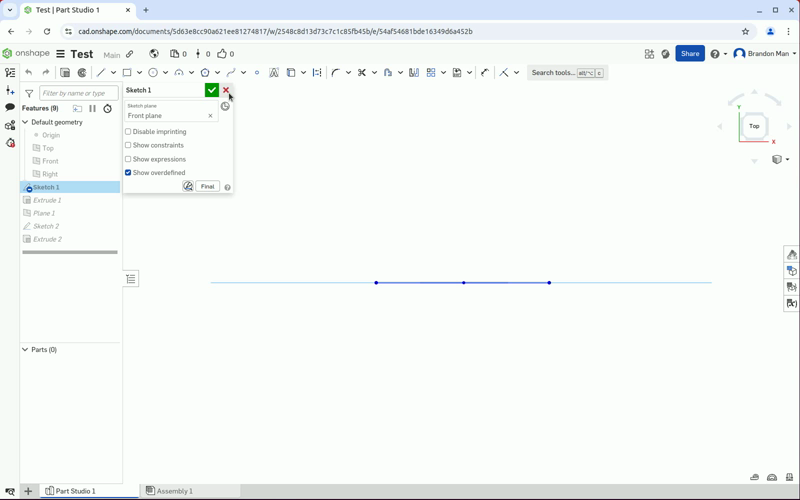
click(229, 92)
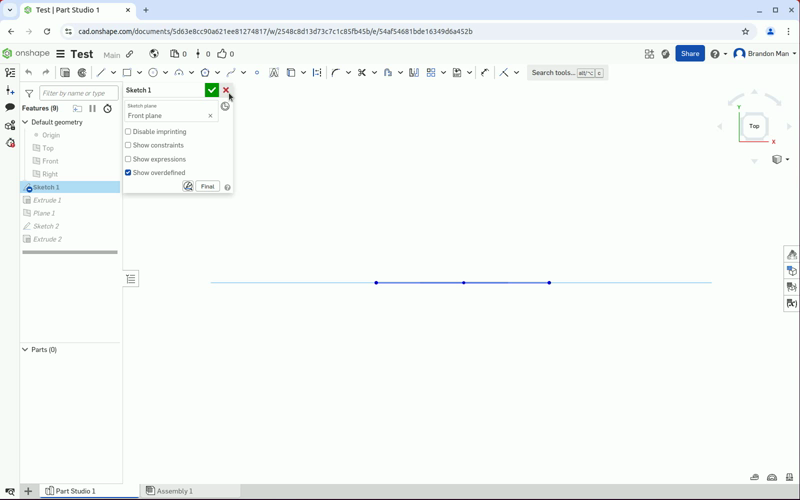
key(shift+s)
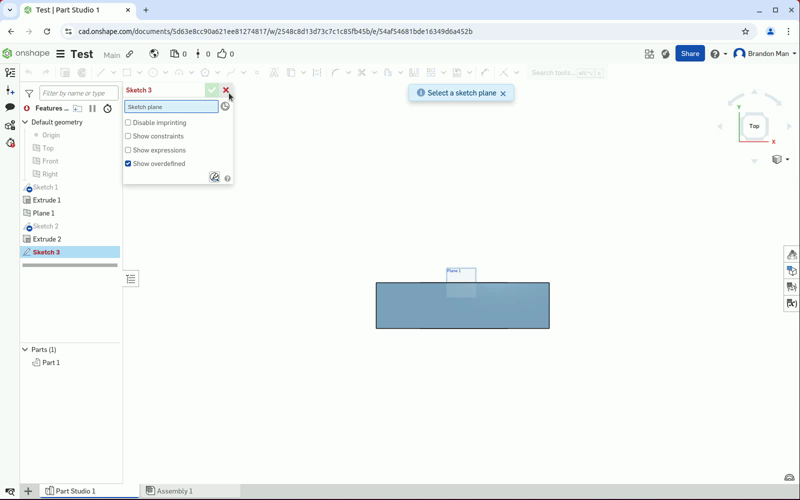
mouse_move(73, 215)
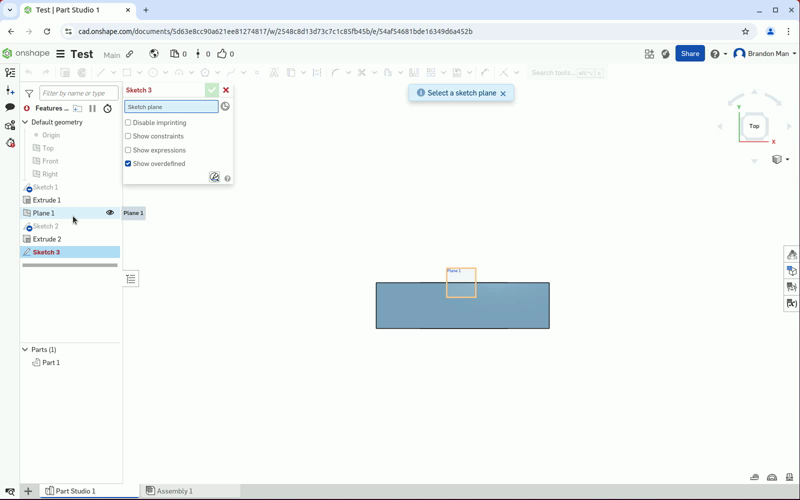
click(73, 215)
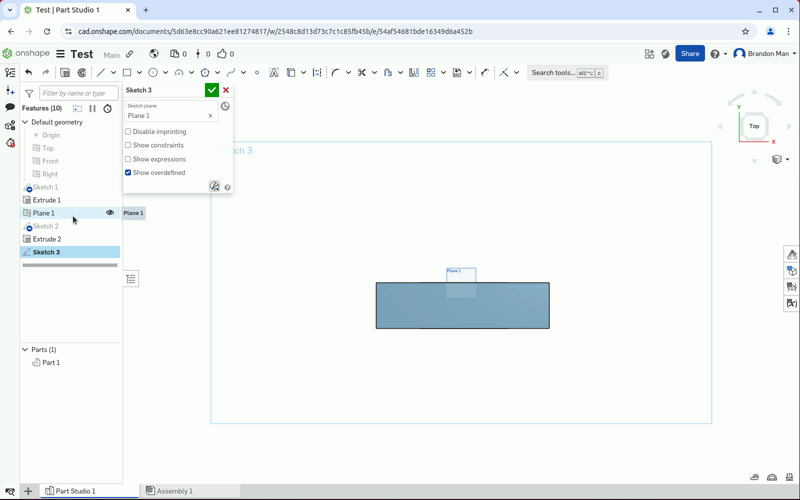
mouse_move(73, 352)
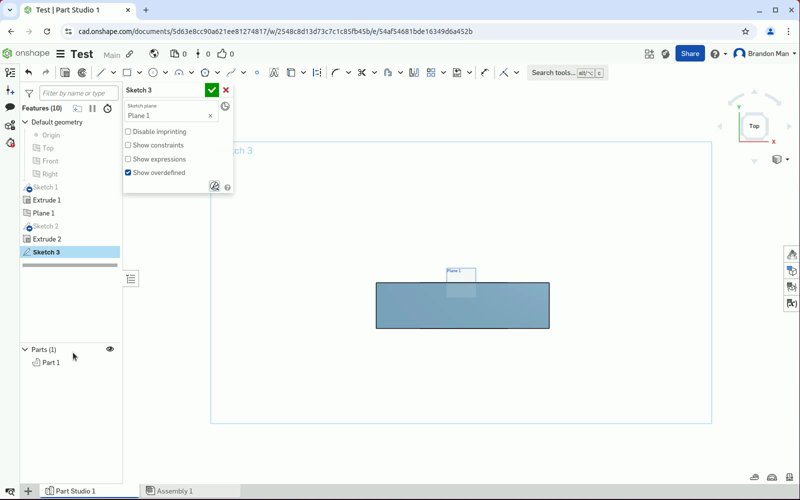
key(y)
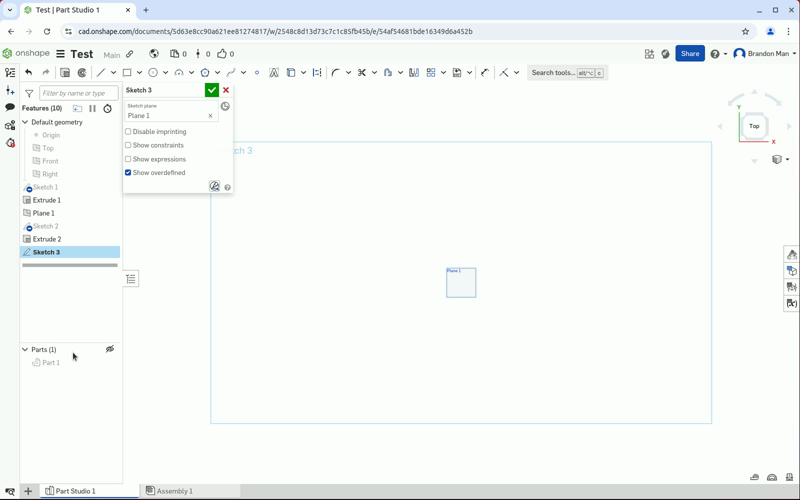
key(c)
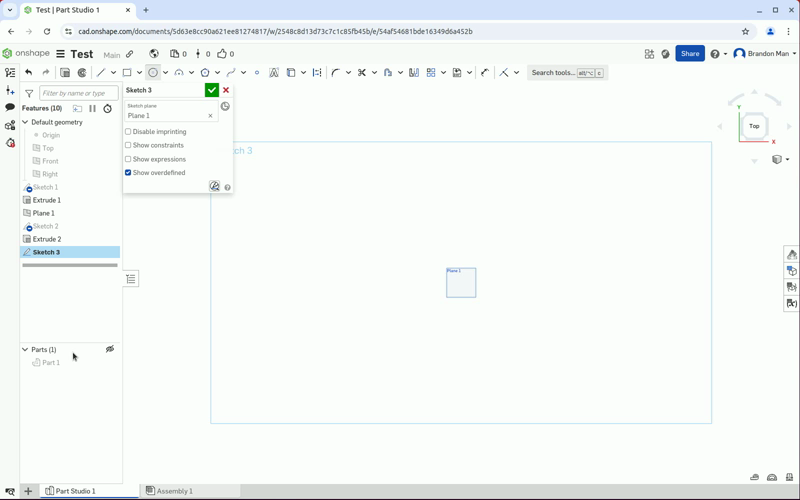
key_down(shift)
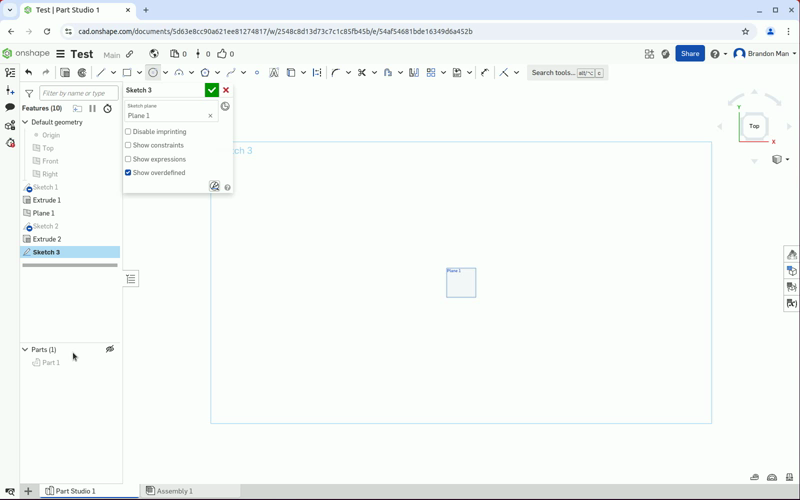
mouse_move(533, 306)
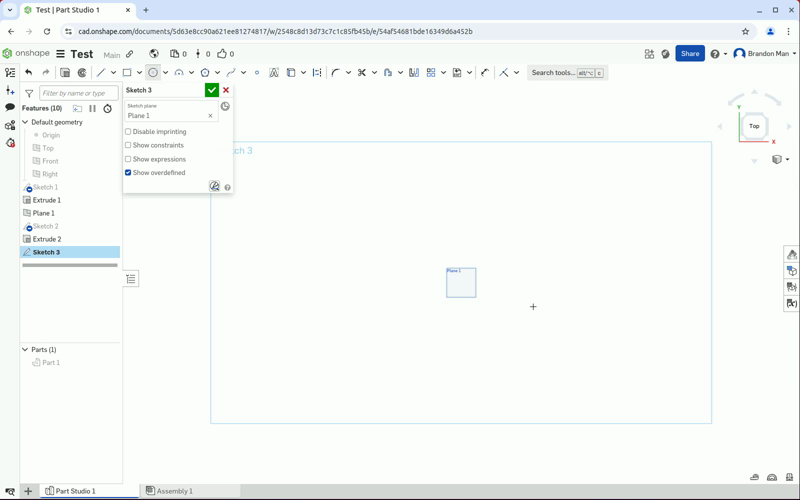
click(533, 306)
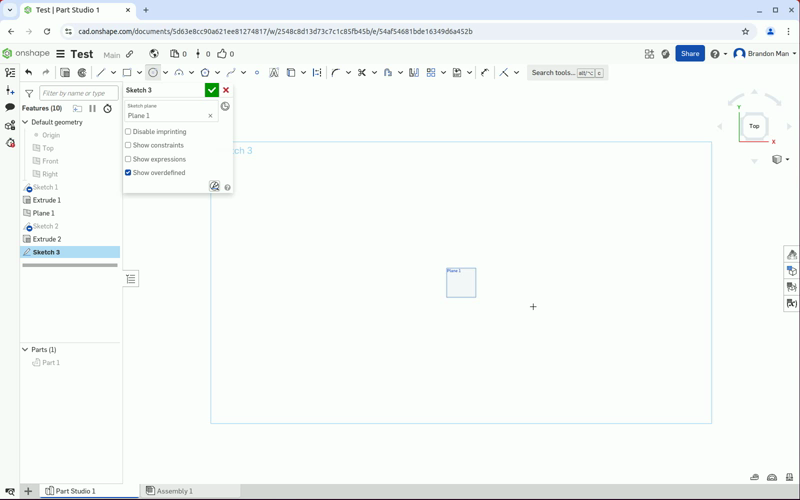
key_up(shift)
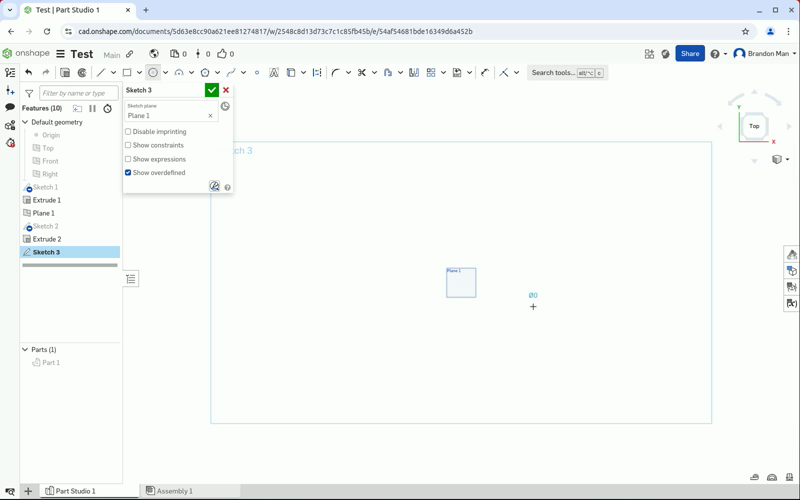
mouse_move(543, 306)
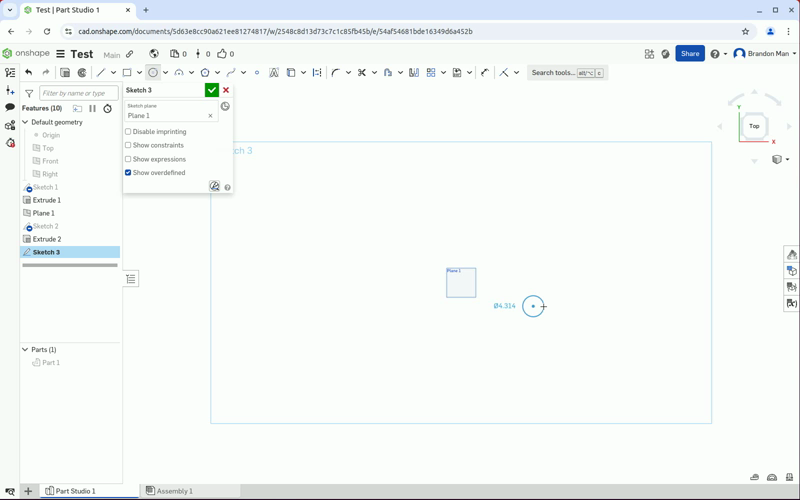
click(543, 306)
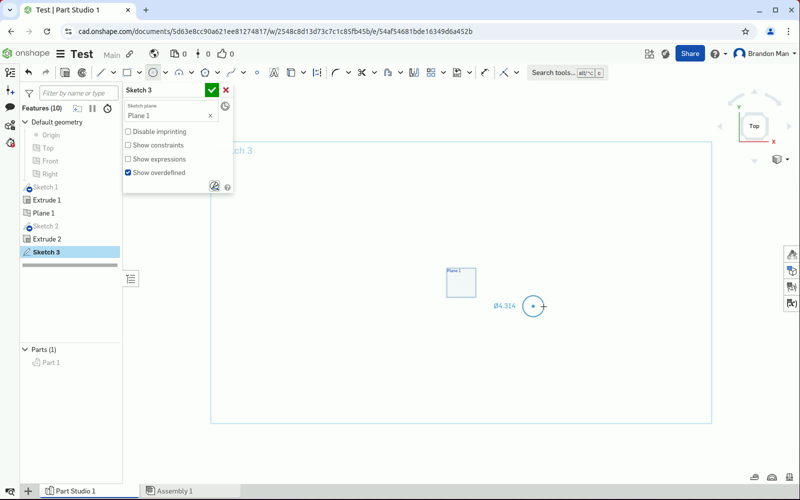
key(esc)
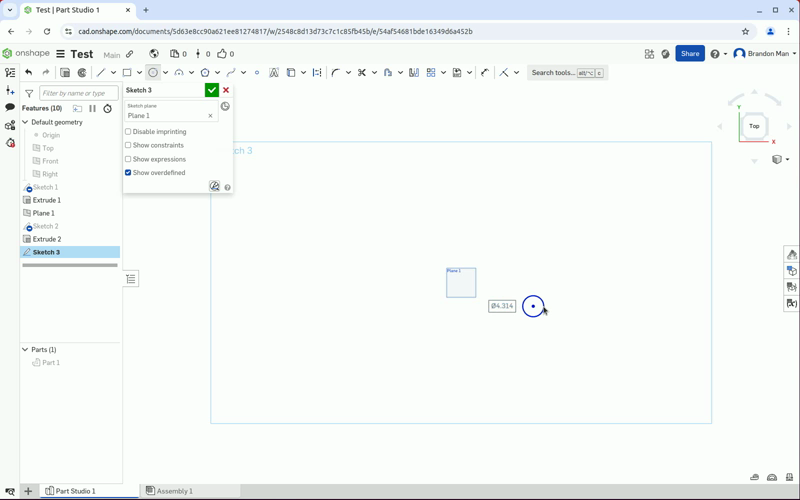
mouse_move(537, 309)
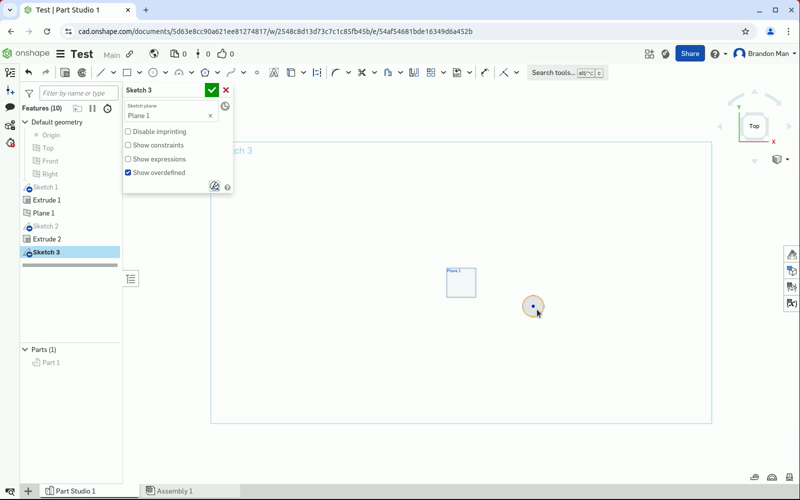
scroll(6)
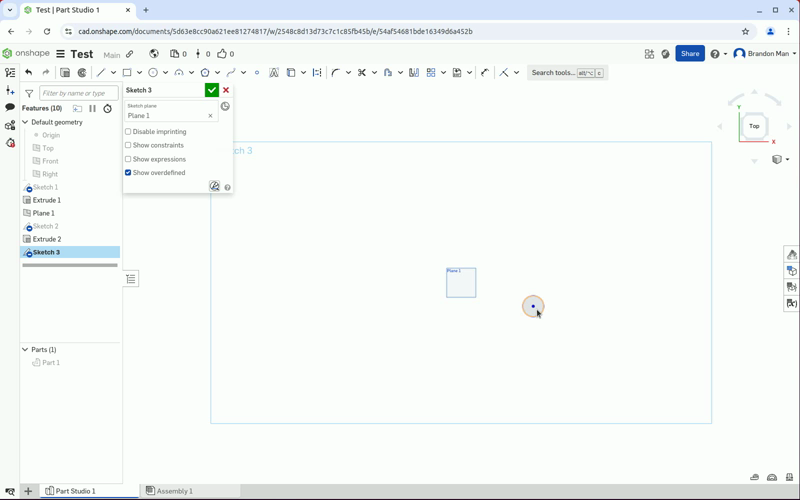
scroll(6)
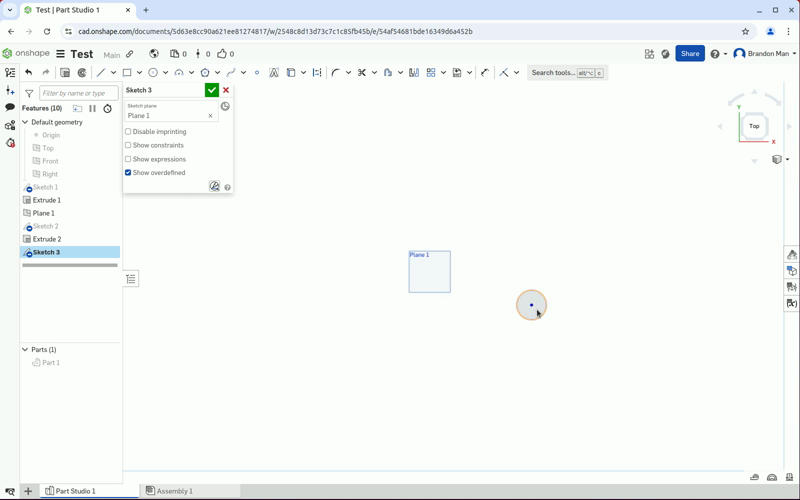
scroll(6)
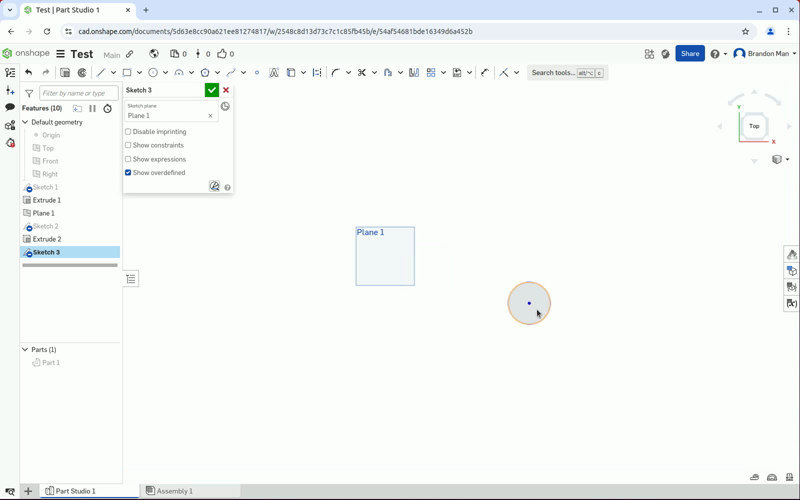
scroll(6)
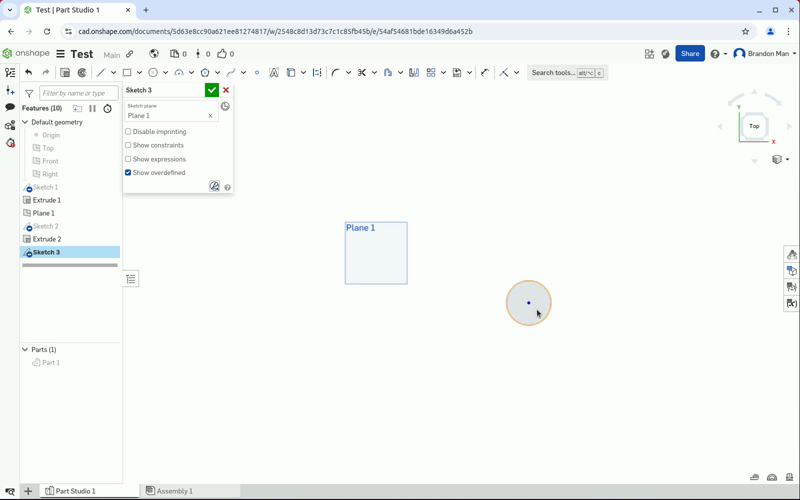
scroll(6)
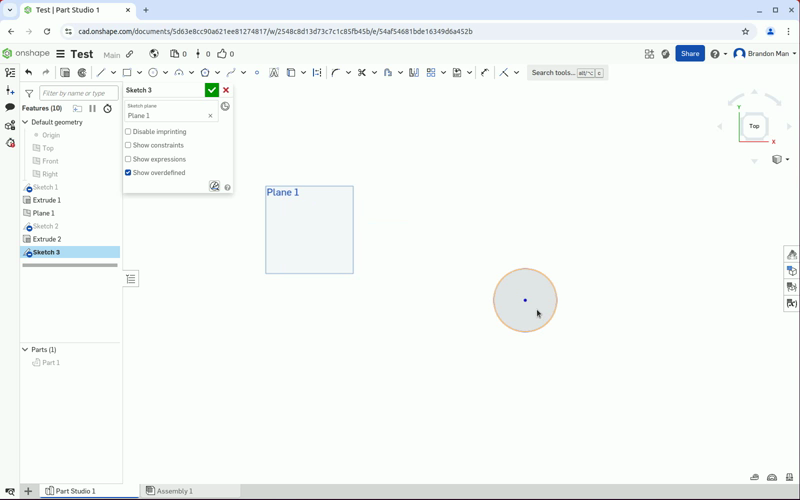
scroll(6)
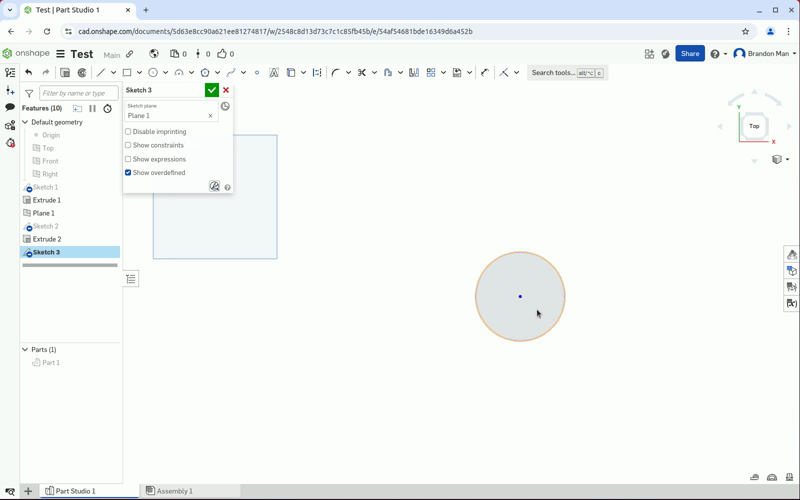
scroll(6)
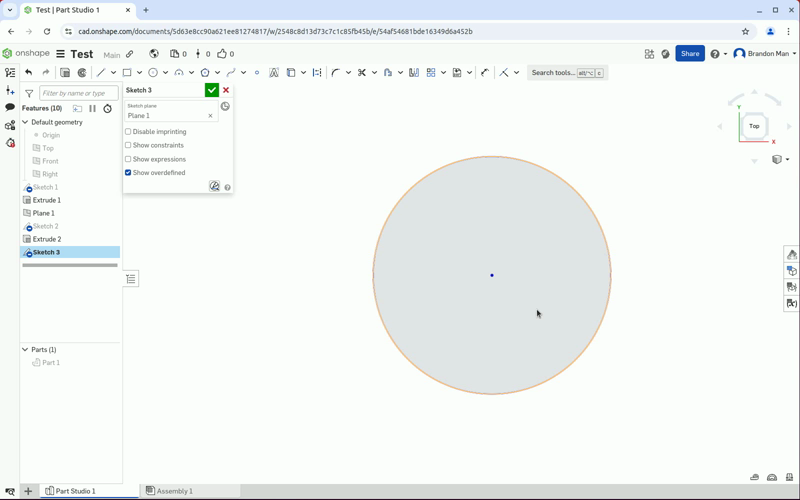
click(537, 309)
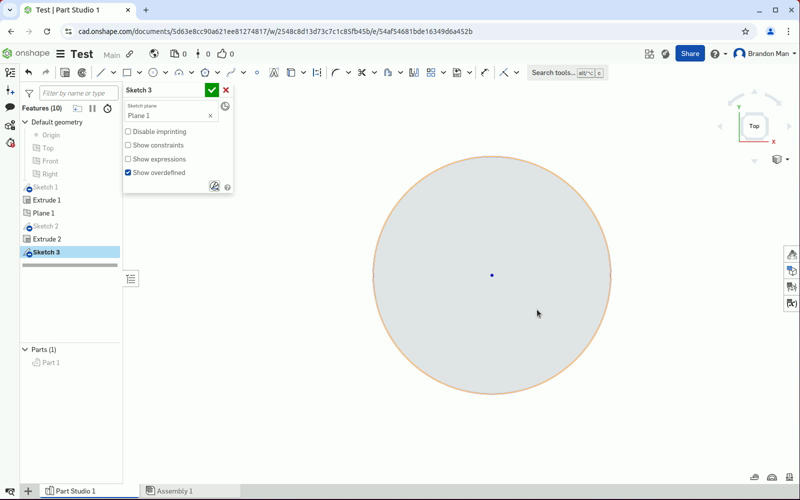
scroll(-6)
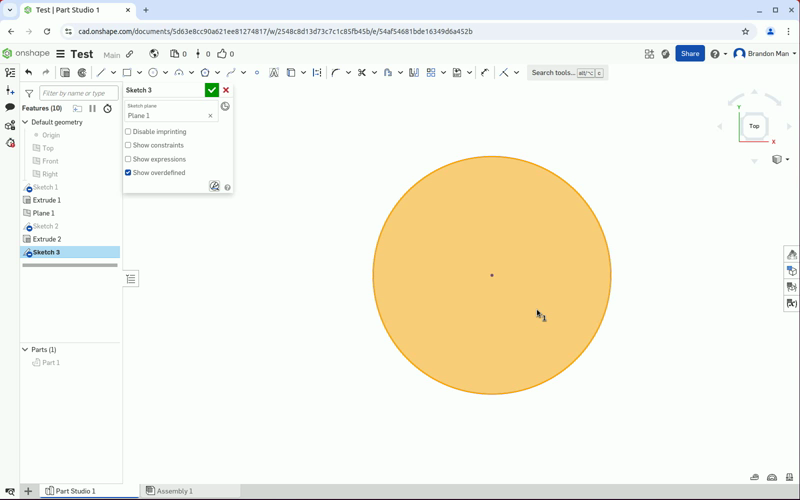
scroll(-6)
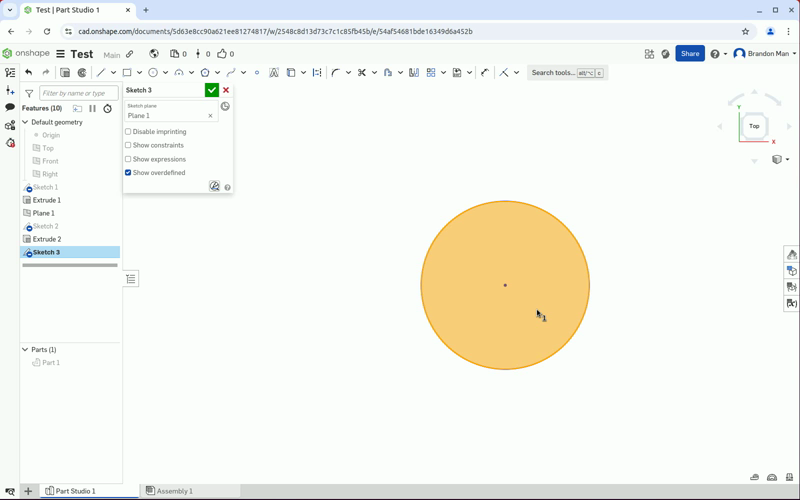
scroll(-6)
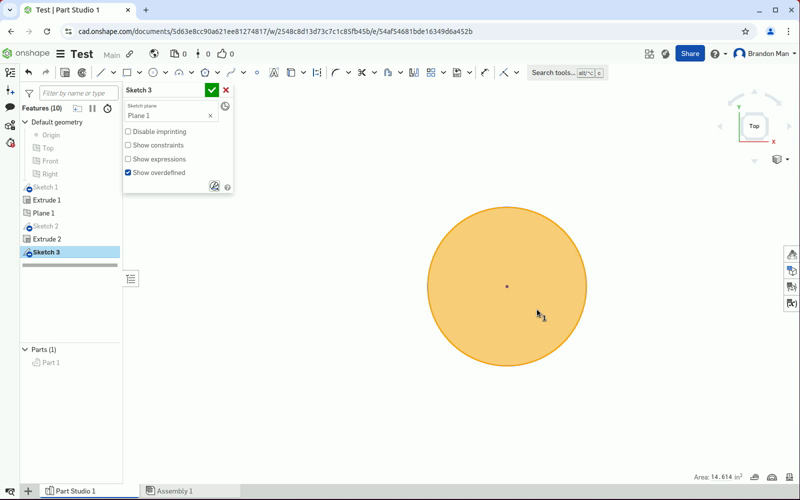
scroll(-6)
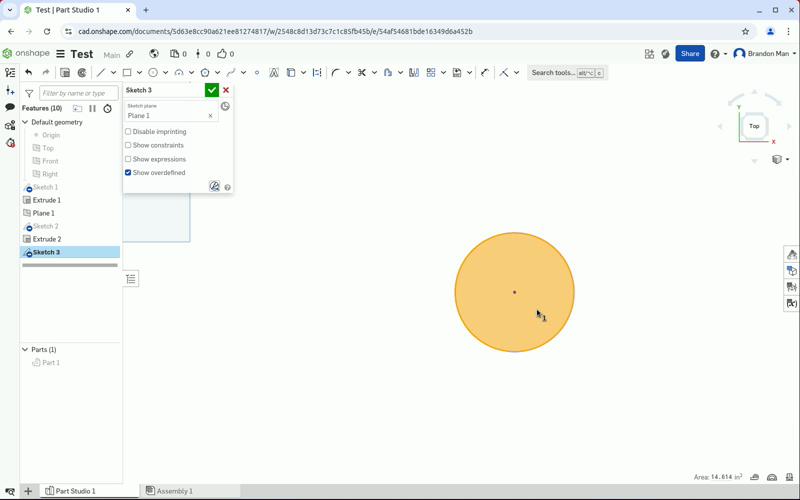
scroll(-6)
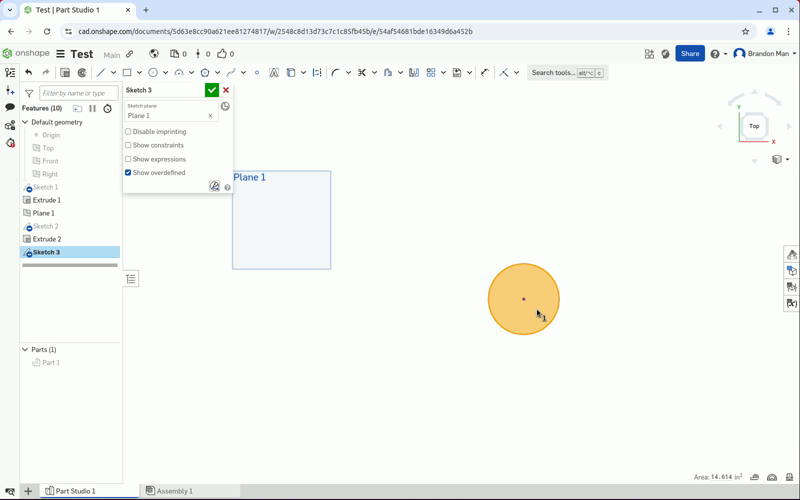
scroll(-6)
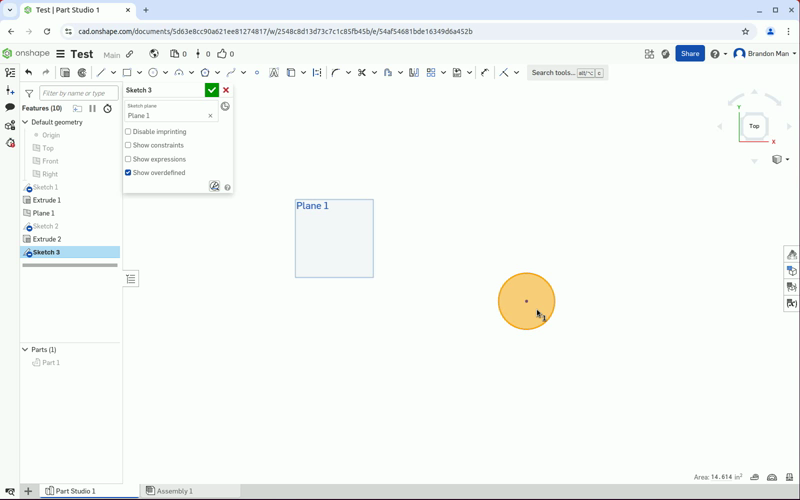
scroll(-6)
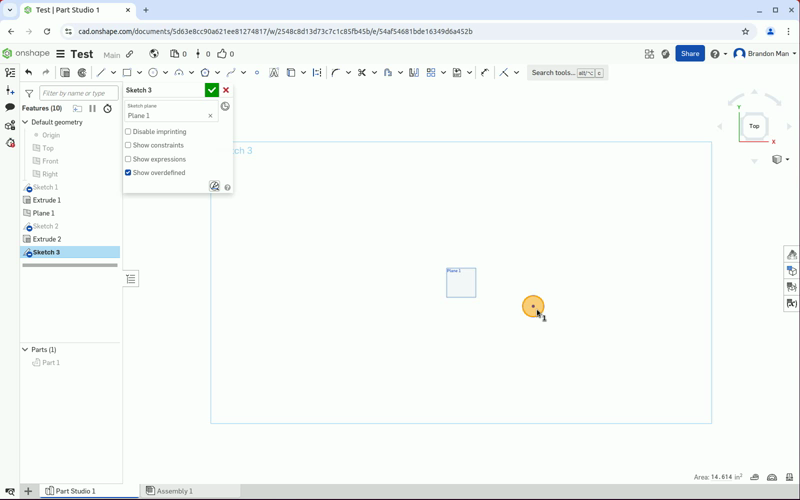
mouse_move(73, 352)
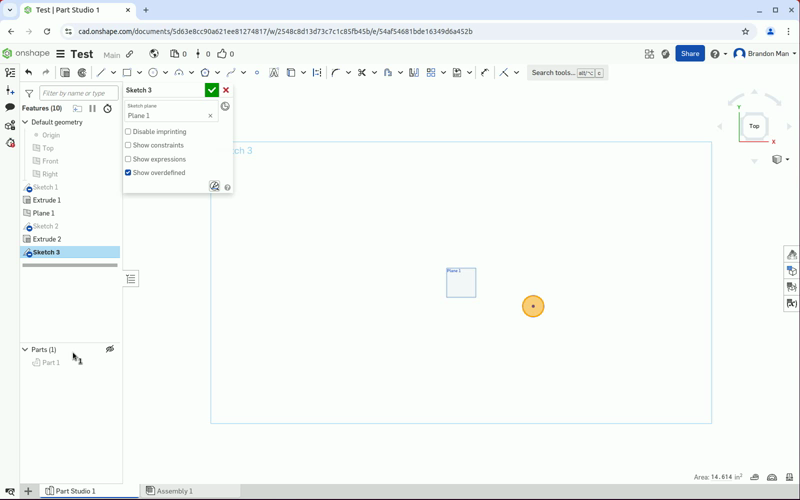
key(shift+y)
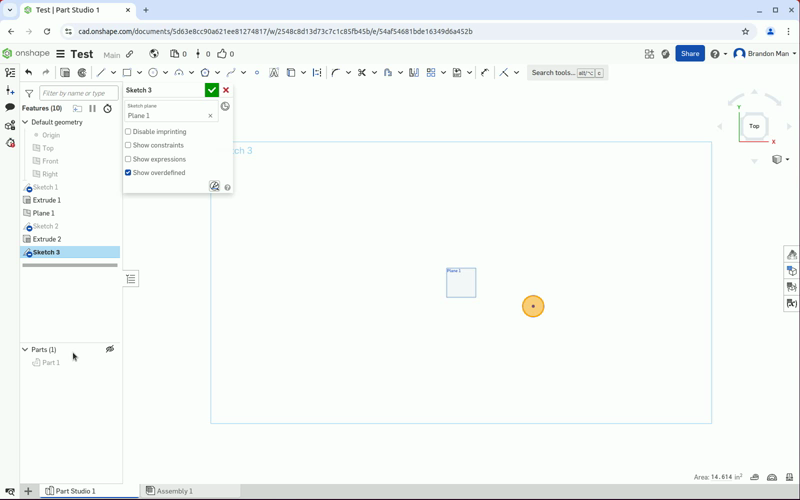
key(shift+e)
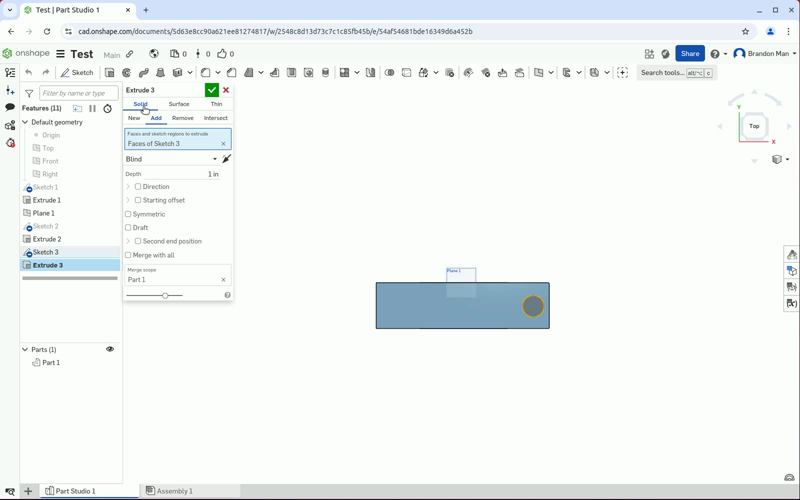
mouse_move(143, 106)
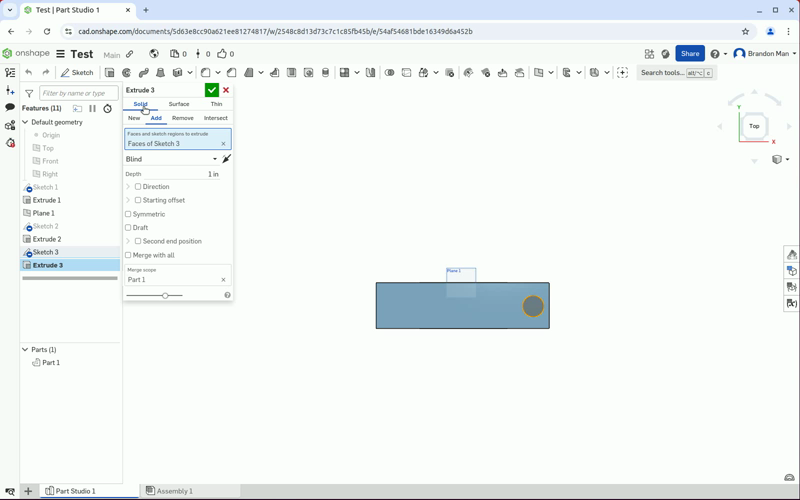
click(143, 106)
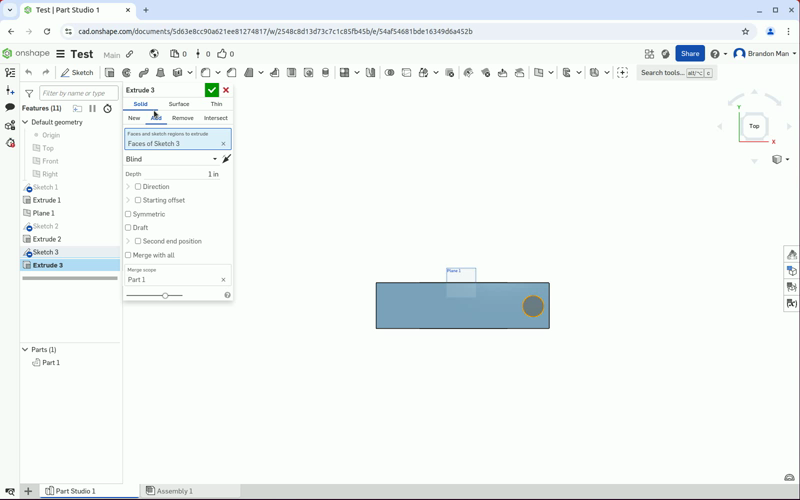
mouse_move(186, 120)
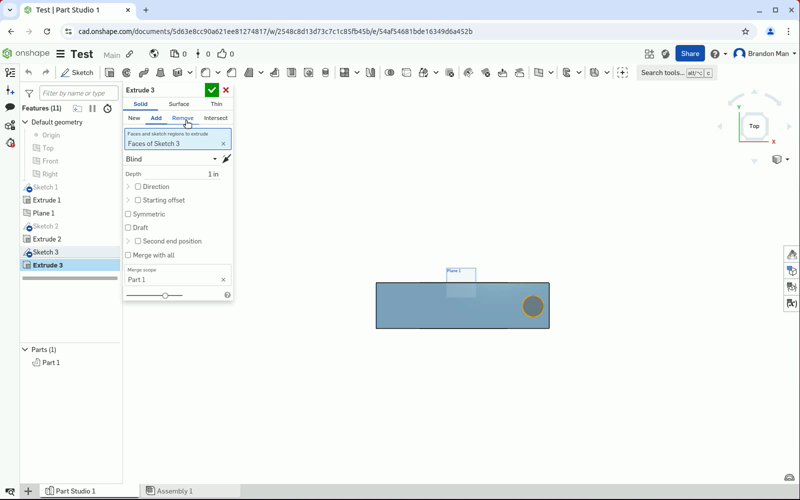
click(186, 120)
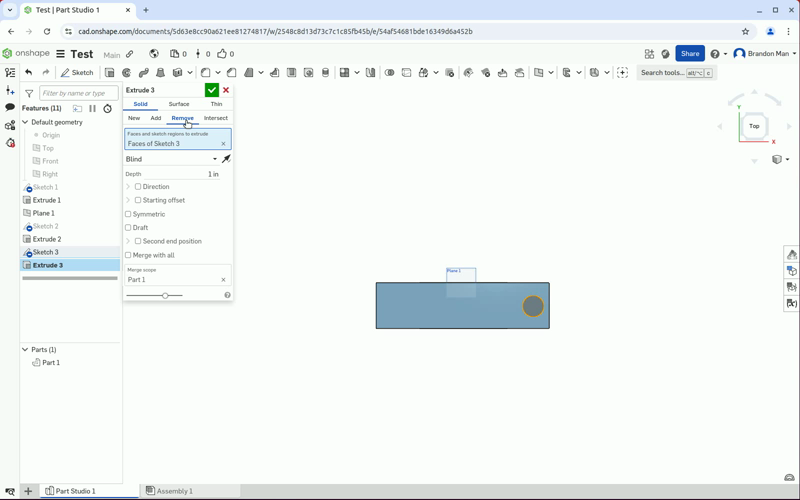
key(tab, 4)
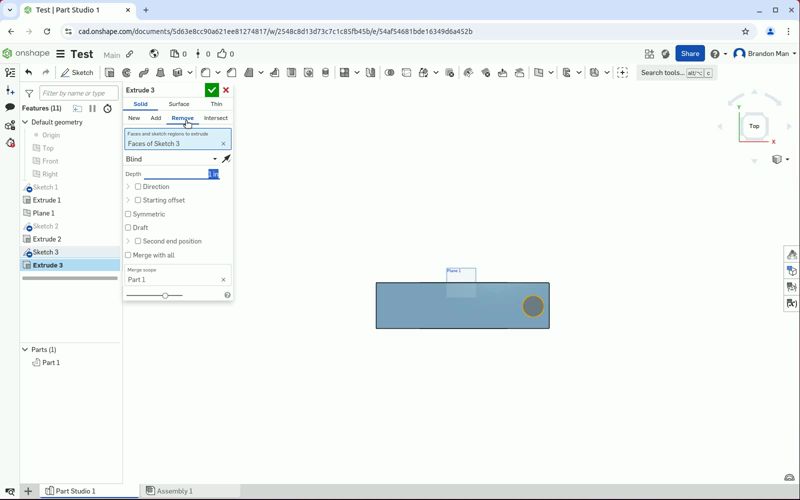
text(30.811)
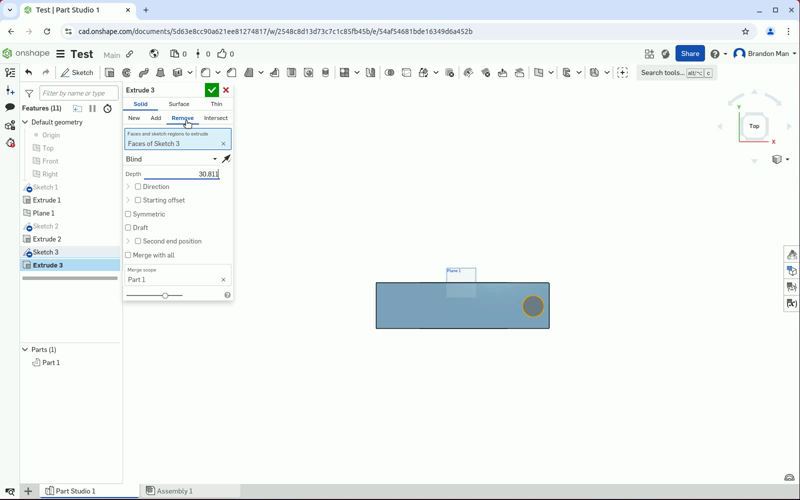
key(tab, 6)
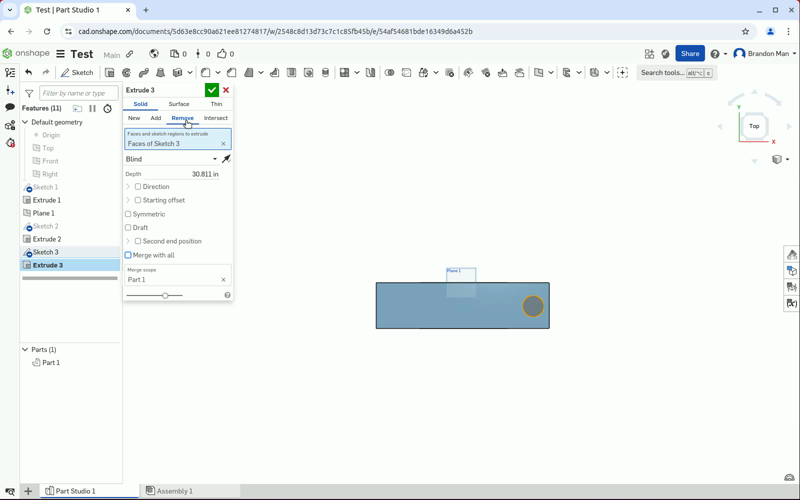
key(space)
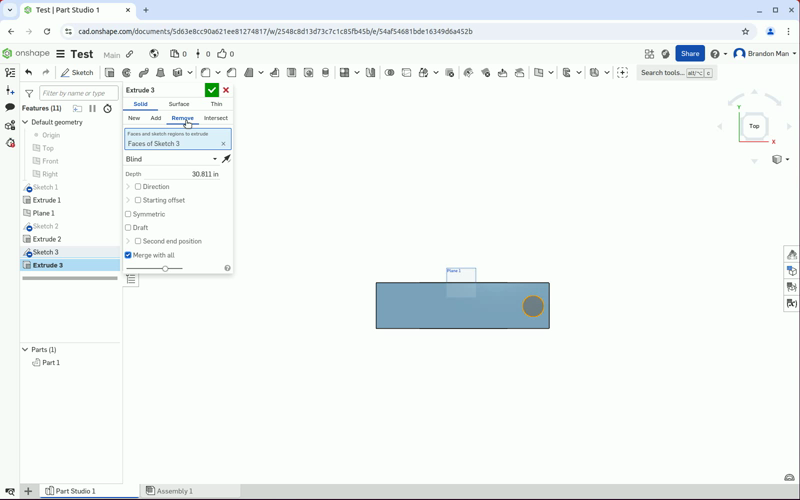
key(enter)
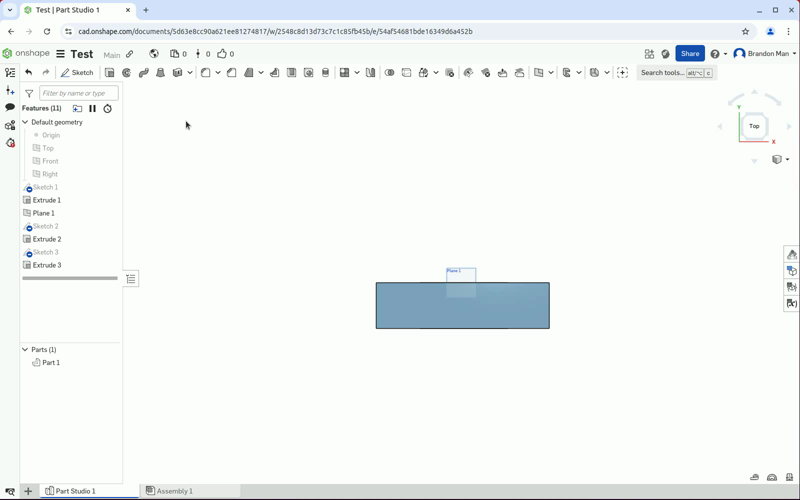
key(shift+h)
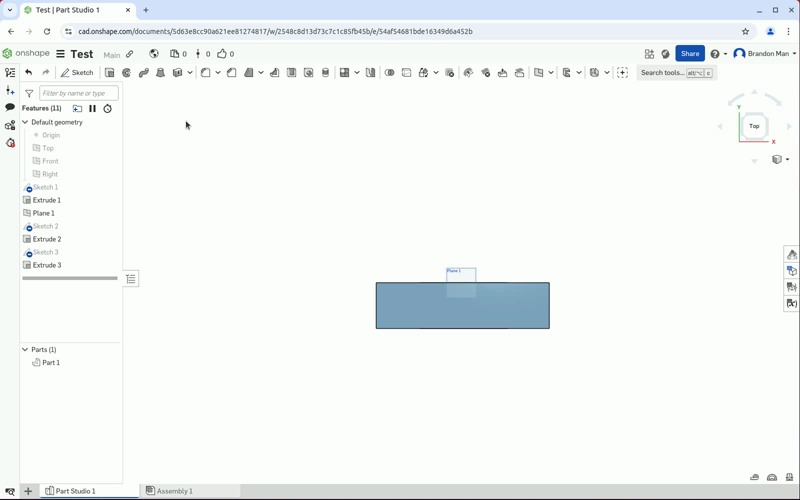
key(shift+h)
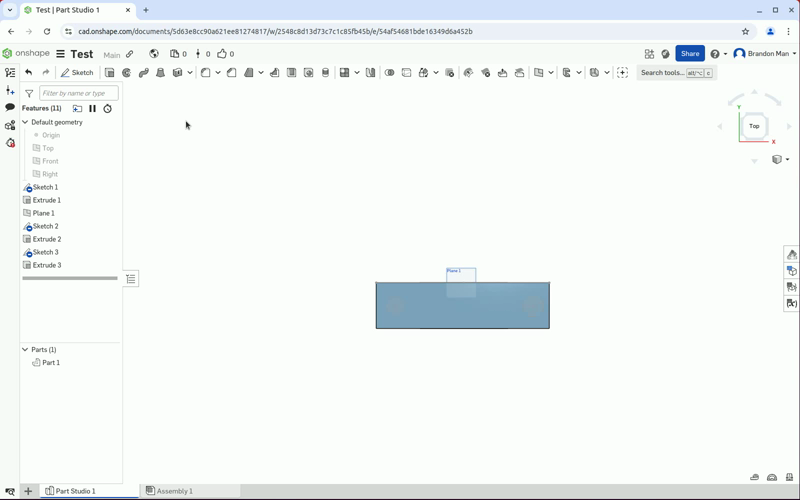
key(shift+7)
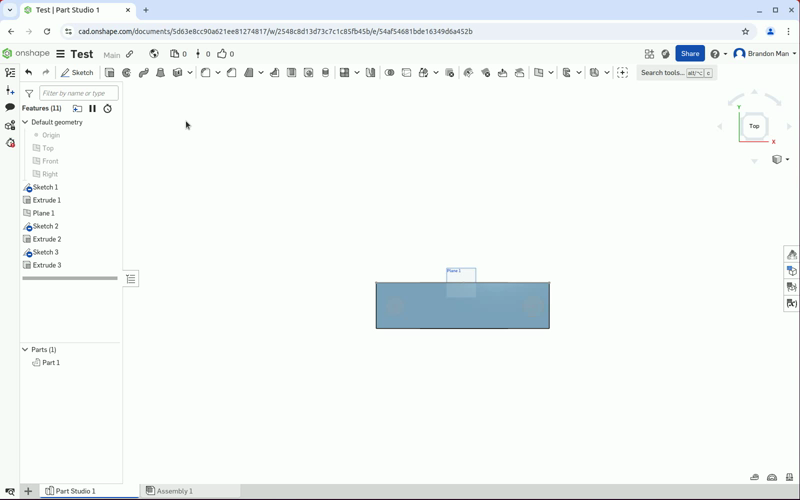
key(up, 3)
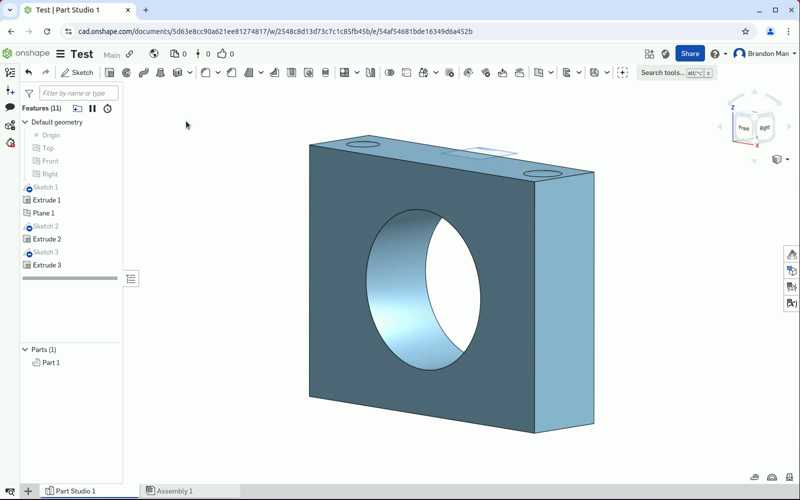
key(left, 3)
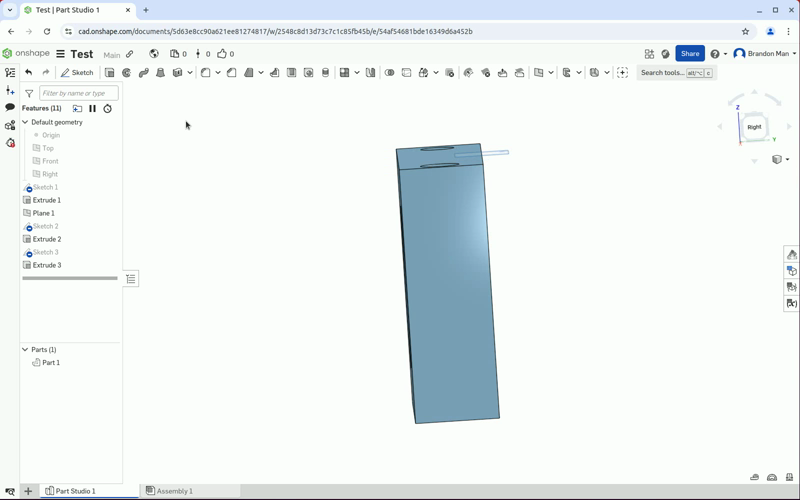
key(right, 3)
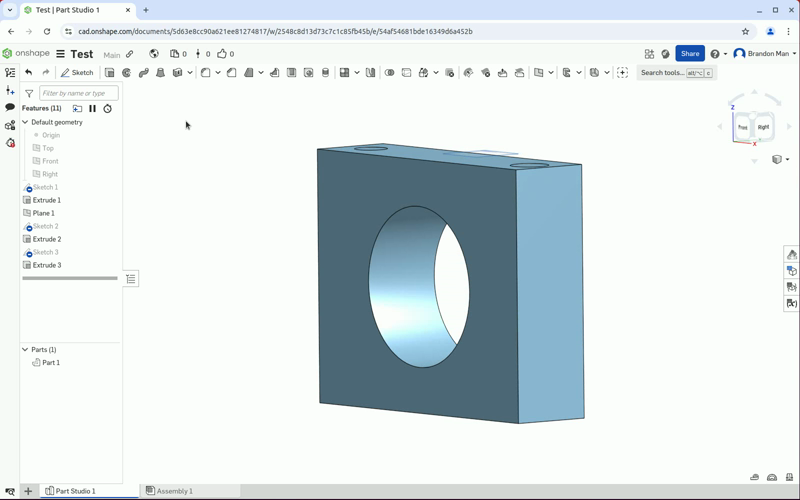
key(down, 3)
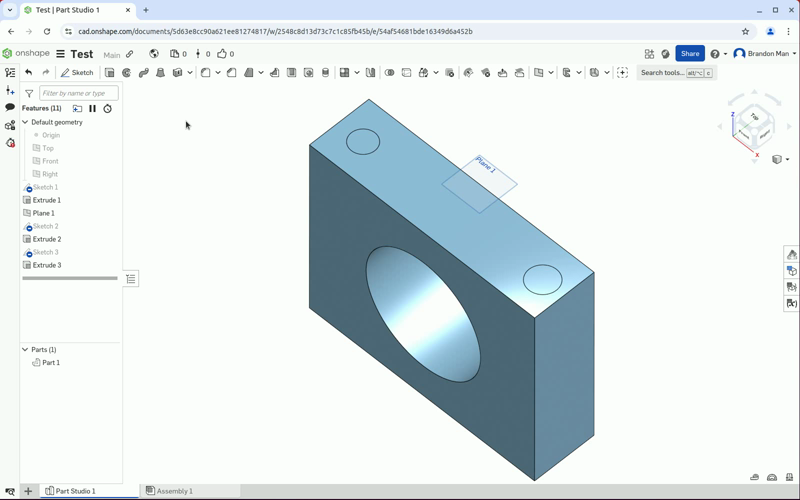
mouse_move(73, 189)
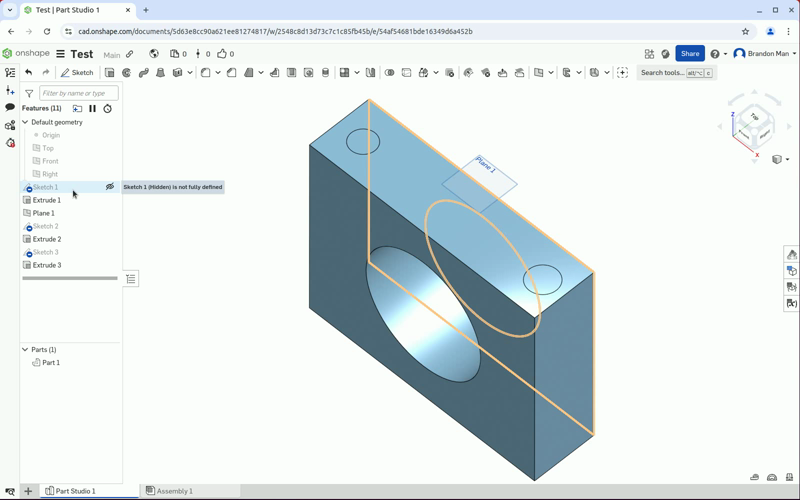
click(73, 189)